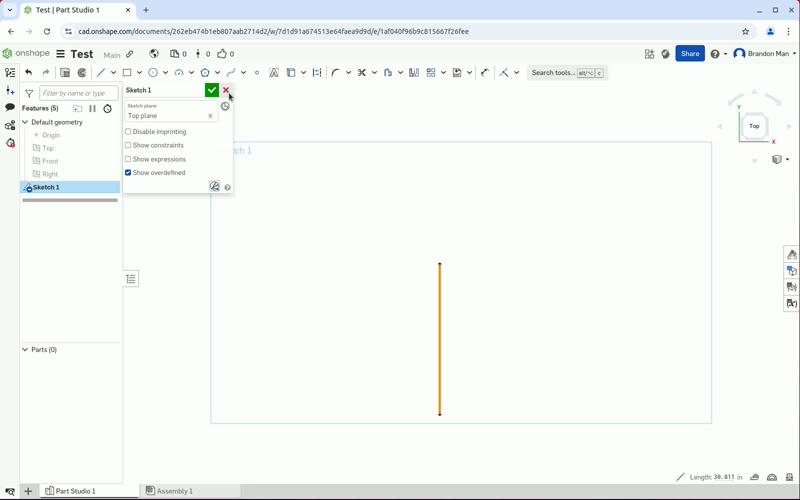
key(shift+h)
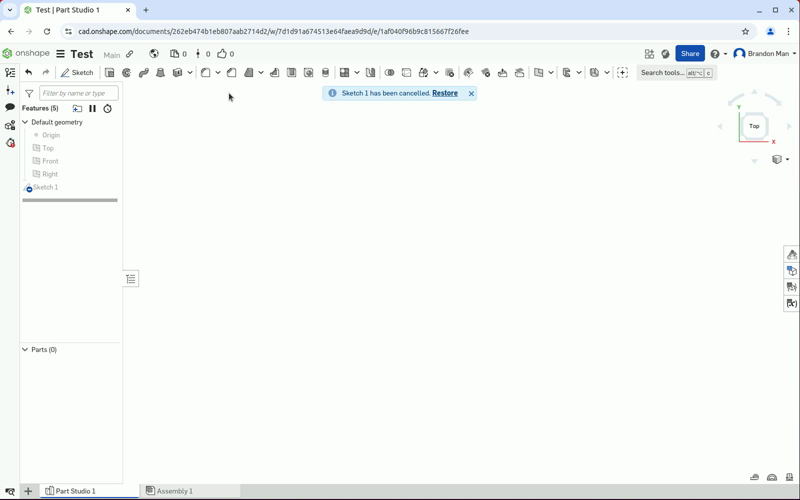
mouse_move(73, 352)
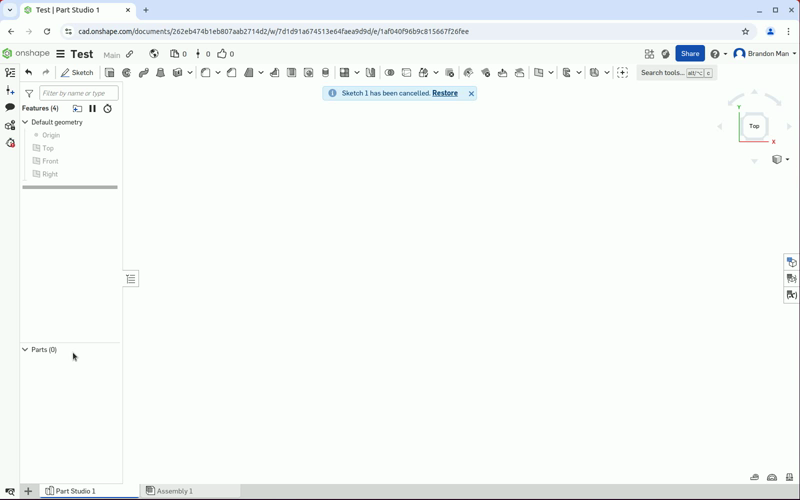
key(y)
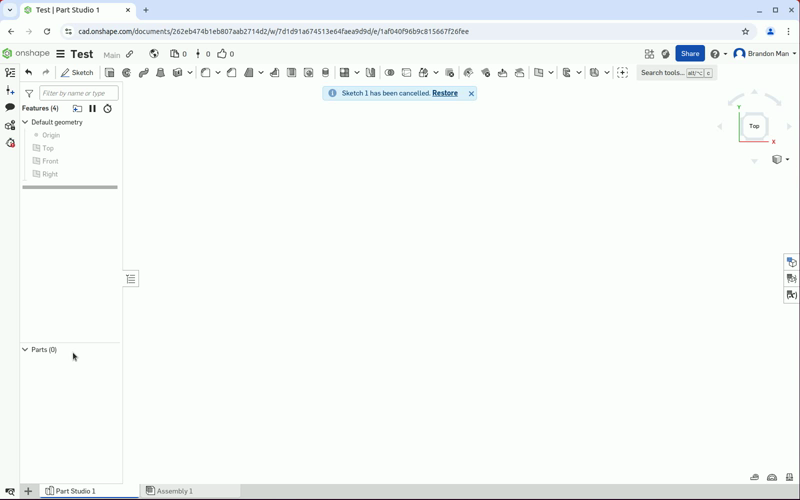
key(shift+p)
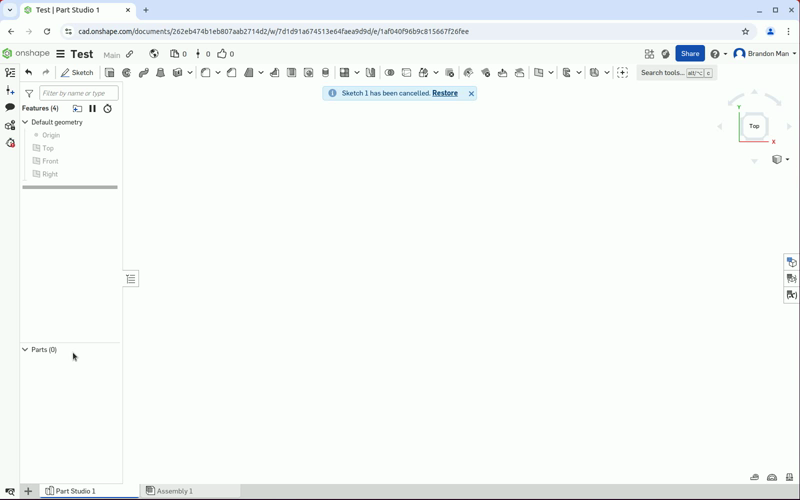
key(space)
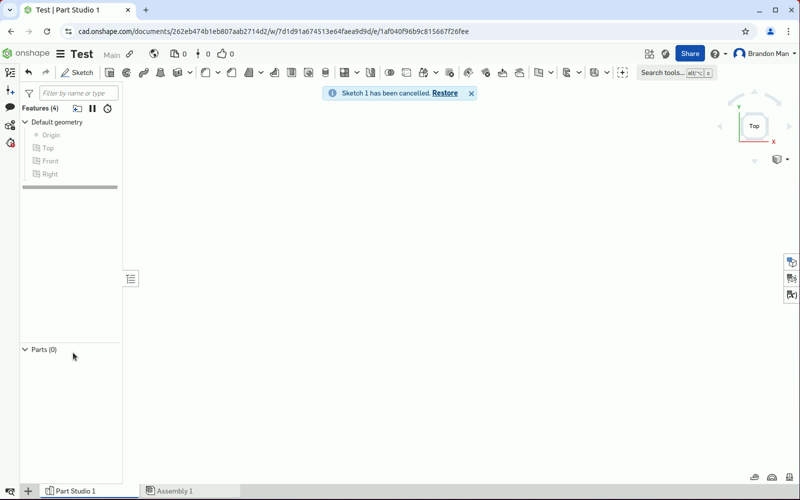
key_down(shift)
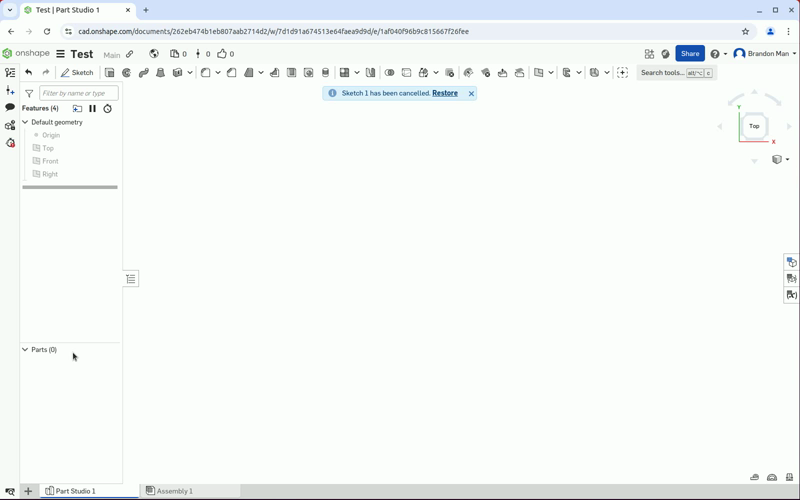
key(up)
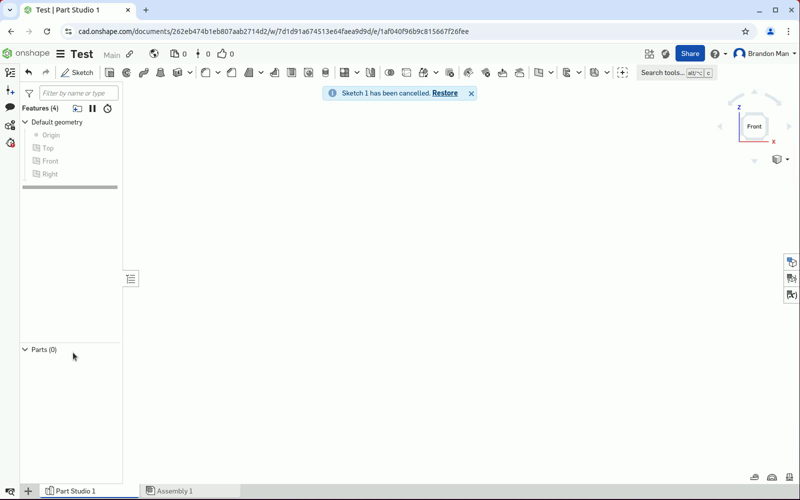
key_up(shift)
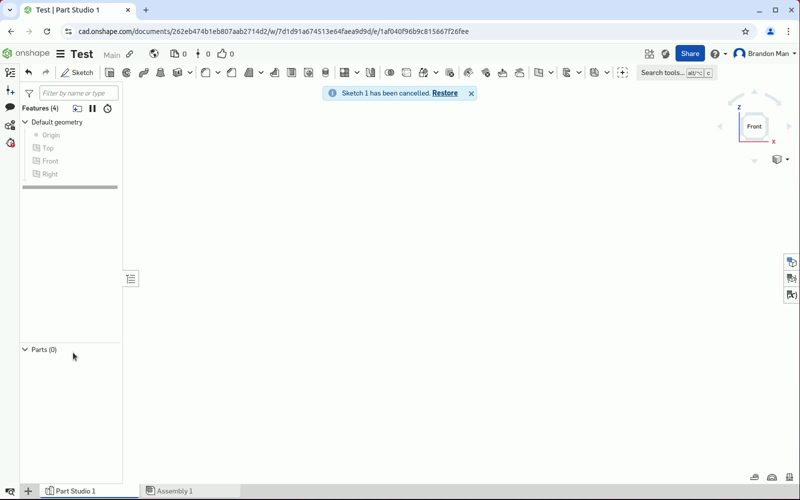
mouse_move(73, 352)
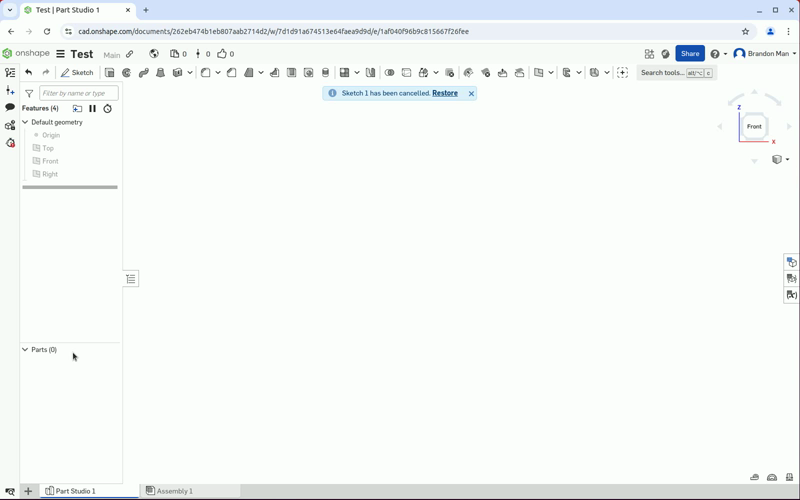
key(shift+y)
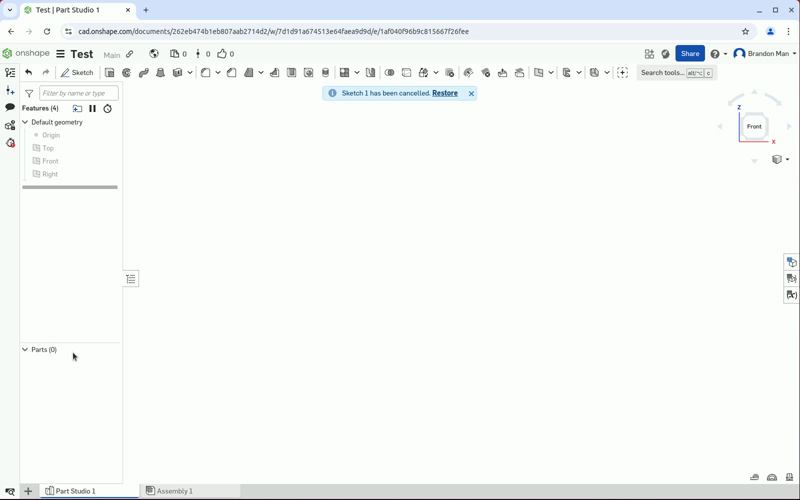
key(shift+s)
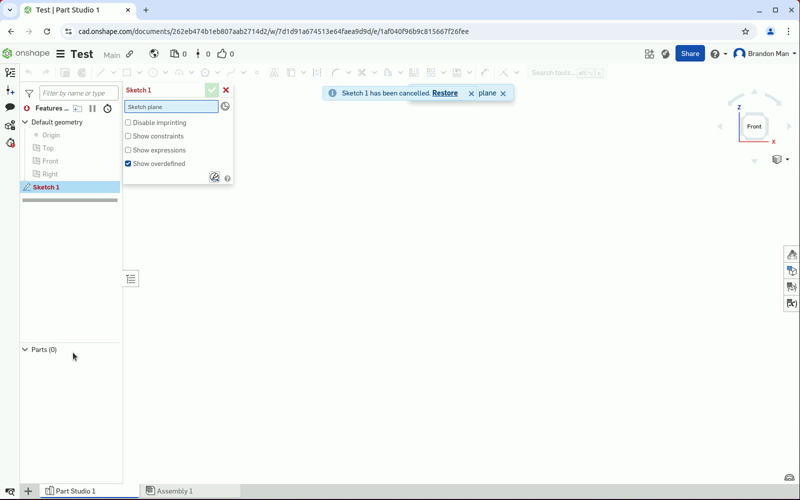
mouse_move(73, 163)
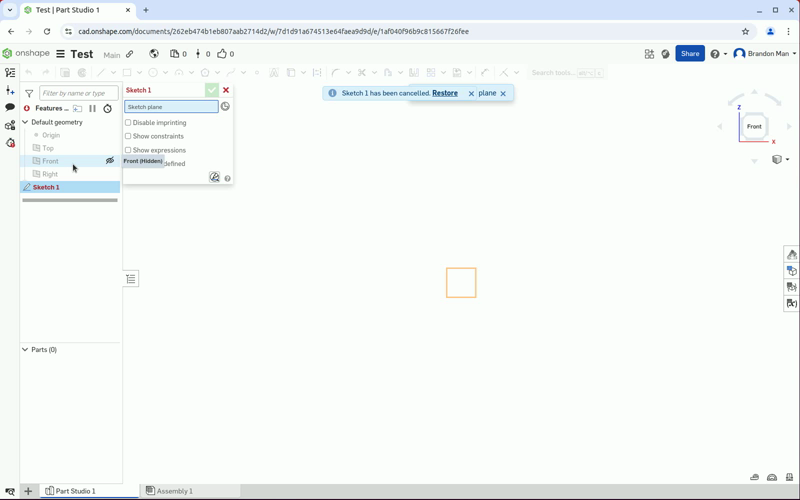
click(73, 163)
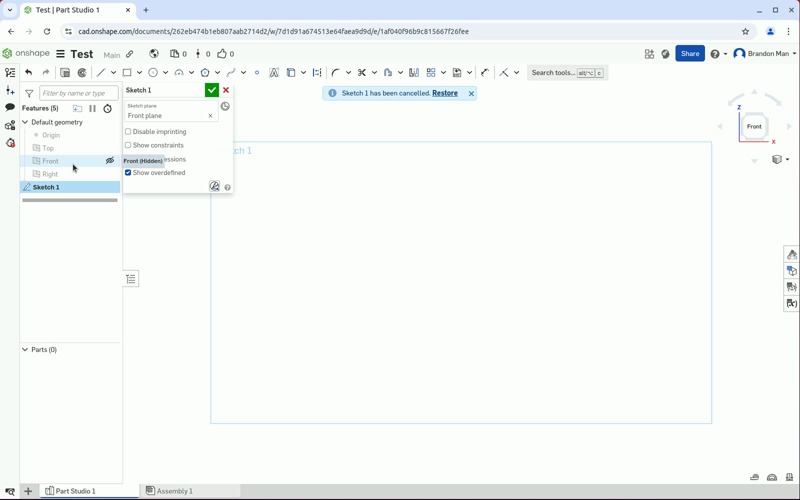
mouse_move(73, 352)
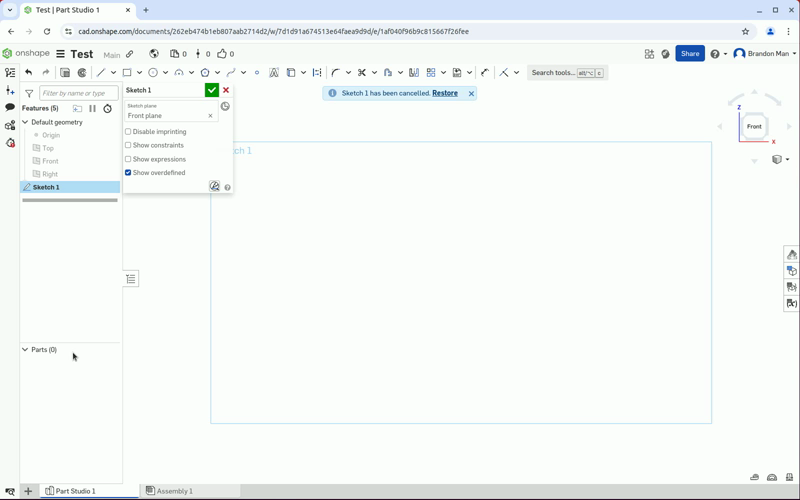
key(y)
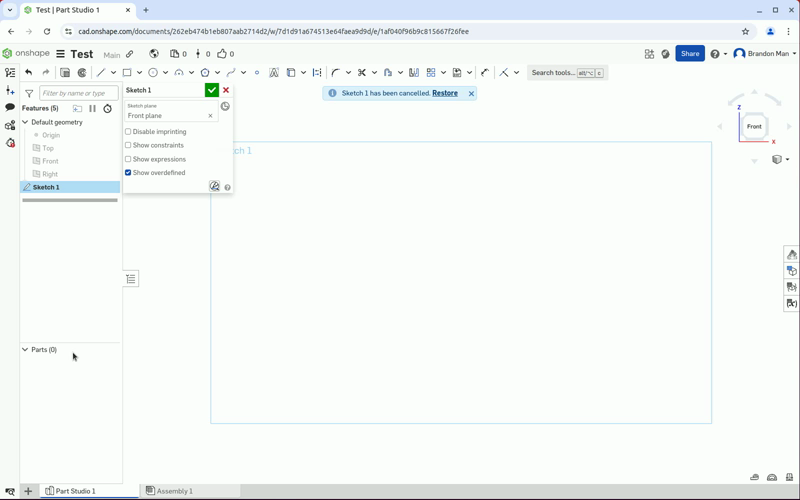
key(l)
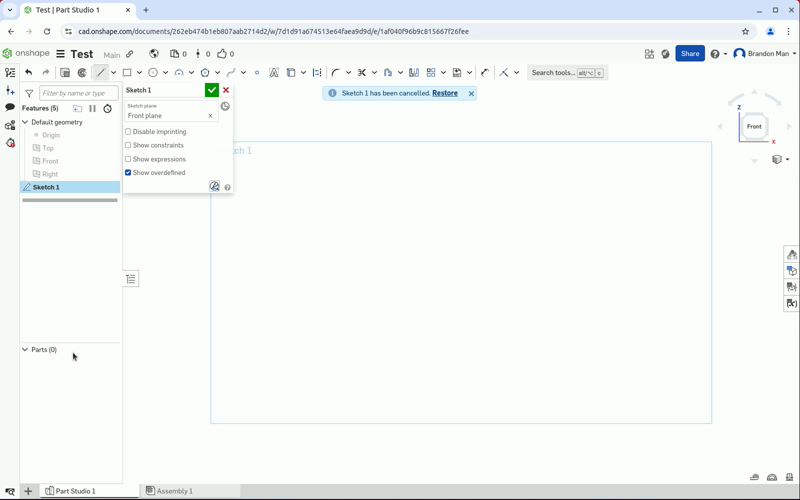
key_down(shift)
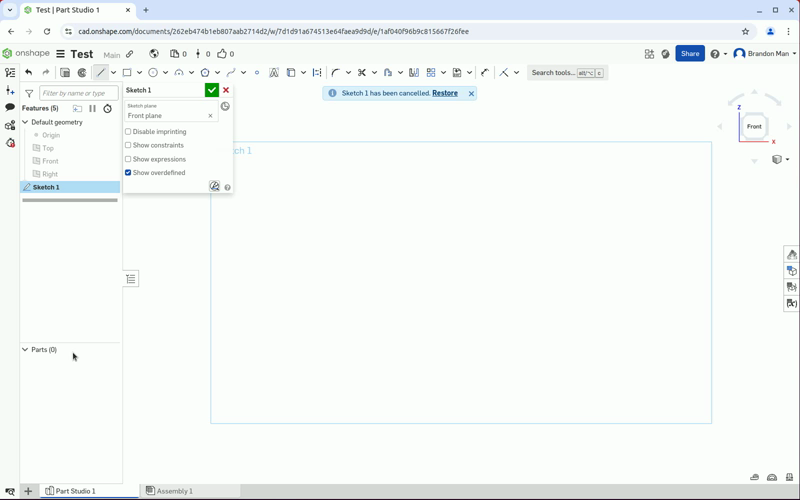
mouse_move(418, 326)
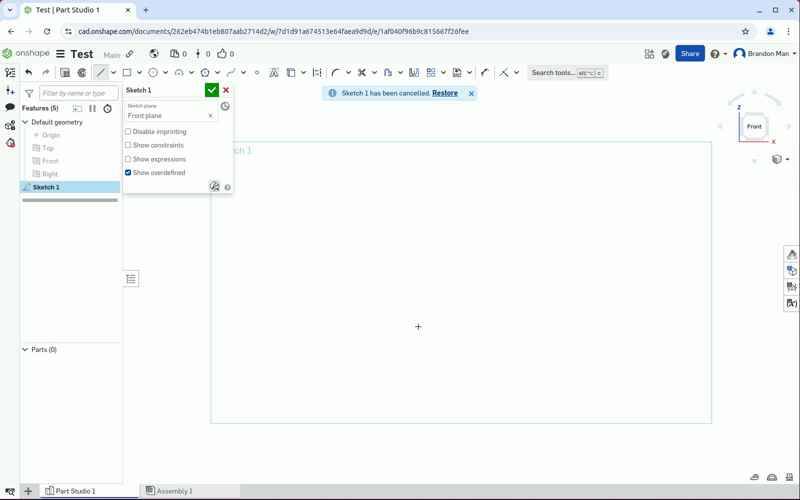
click(418, 326)
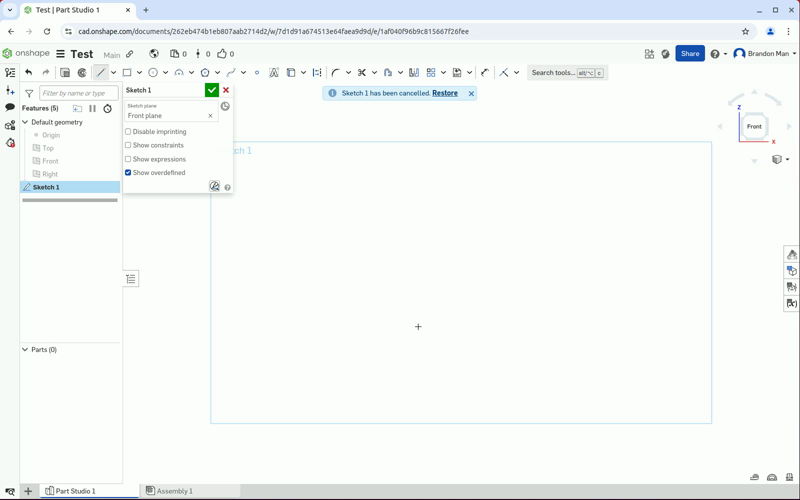
key_up(shift)
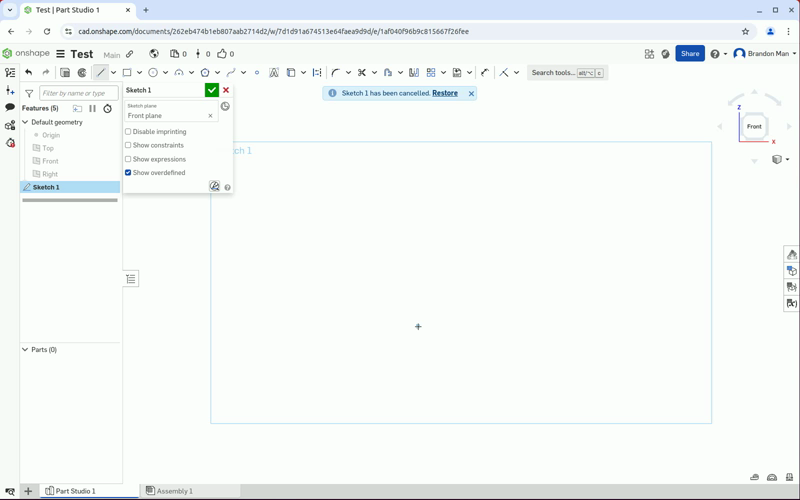
key_down(shift)
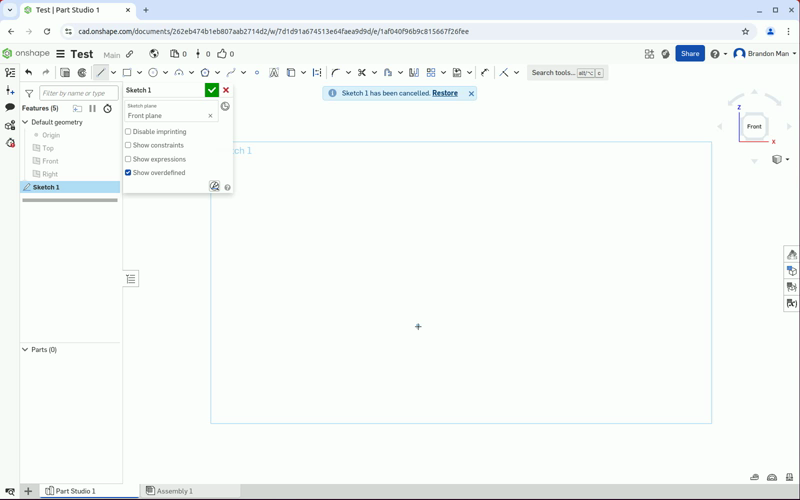
mouse_move(506, 326)
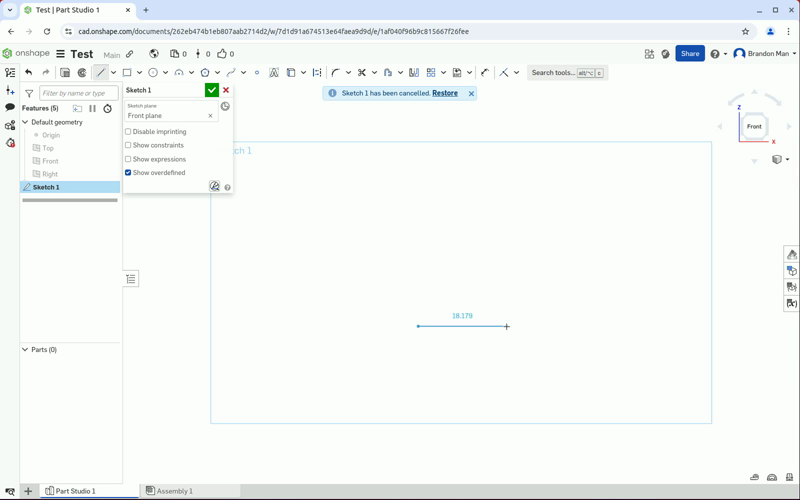
click(506, 326)
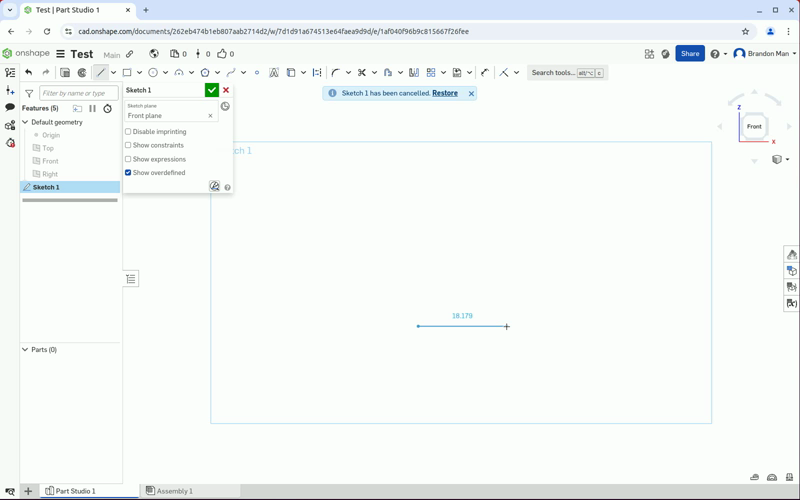
key_up(shift)
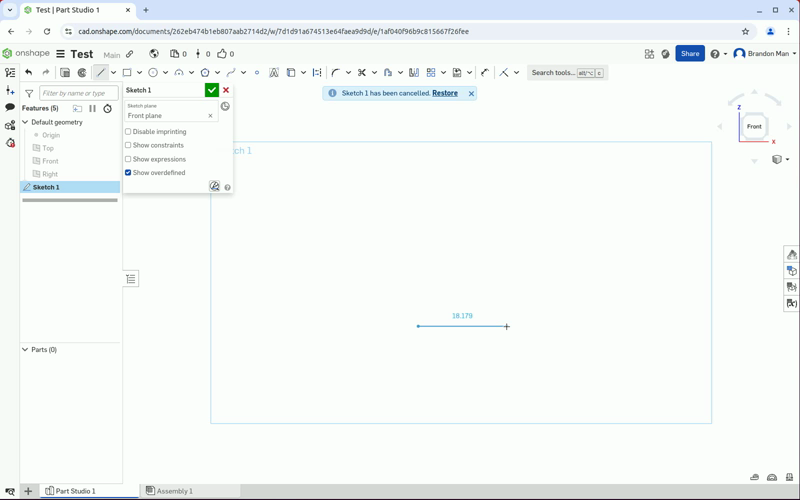
key_down(shift)
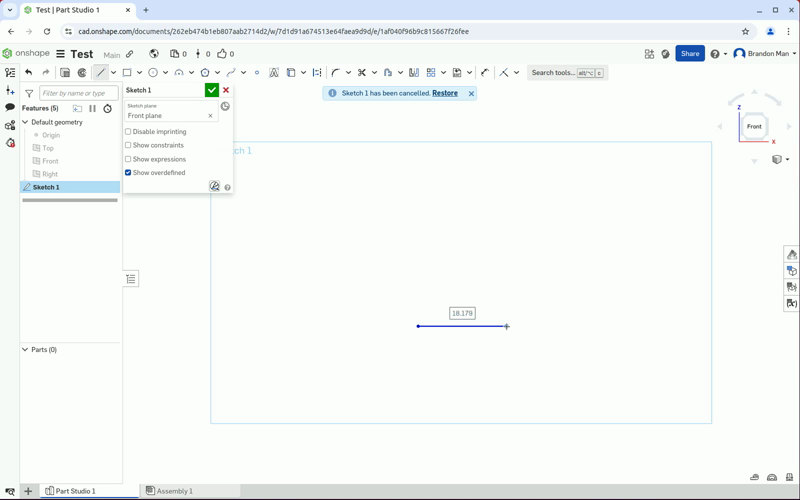
mouse_move(506, 242)
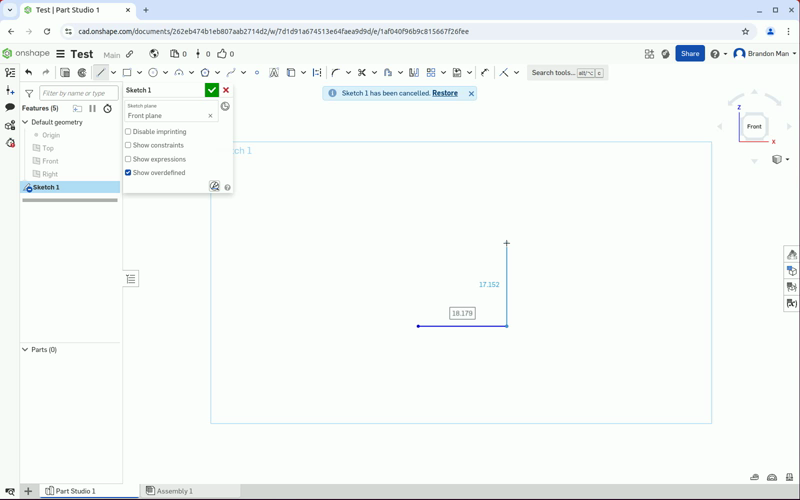
click(506, 242)
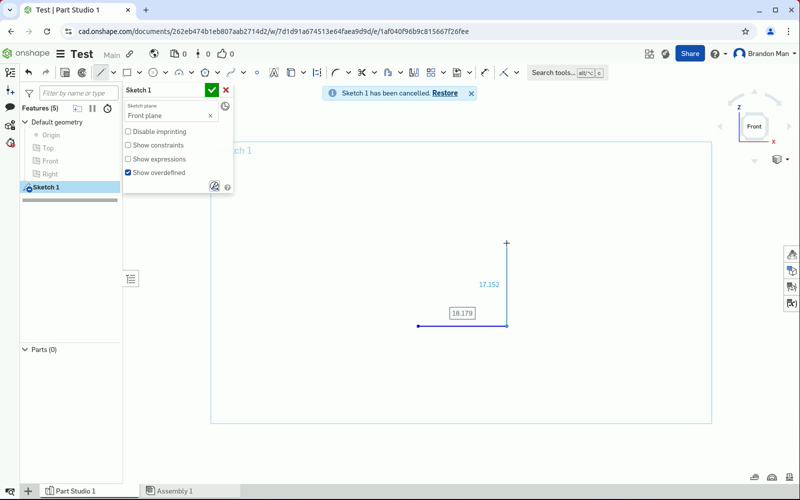
key_up(shift)
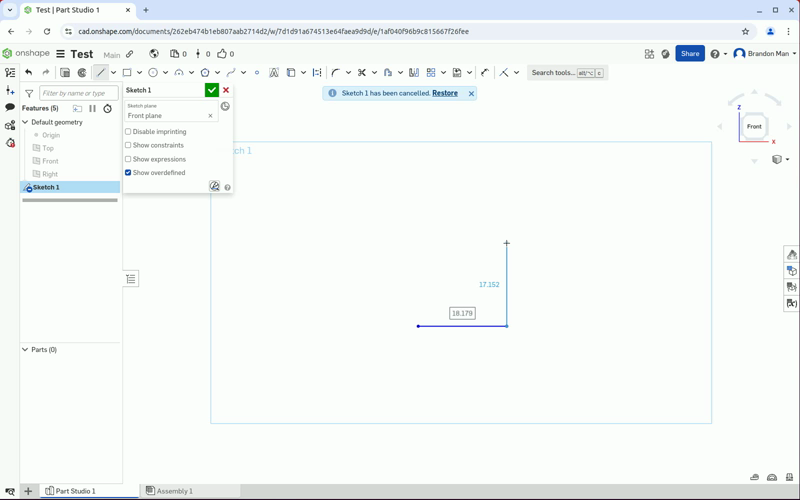
key_down(shift)
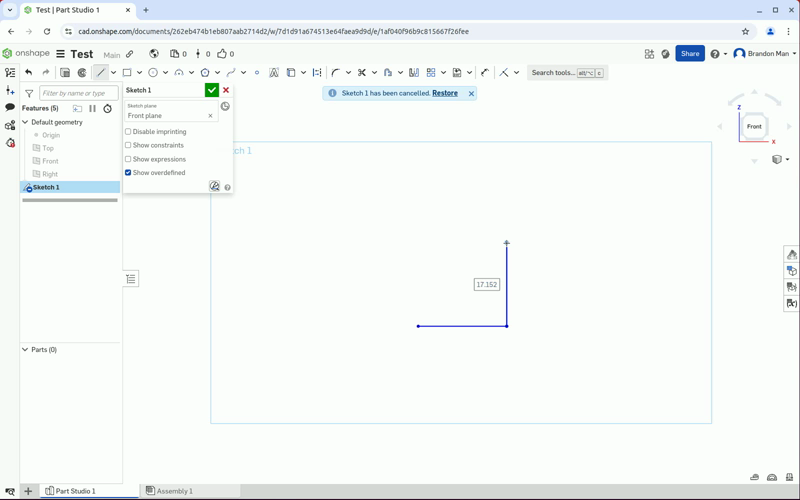
mouse_move(418, 242)
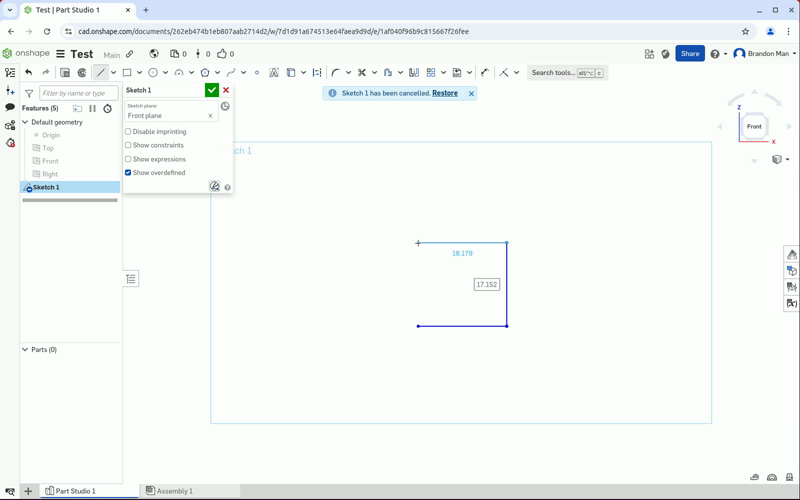
click(418, 242)
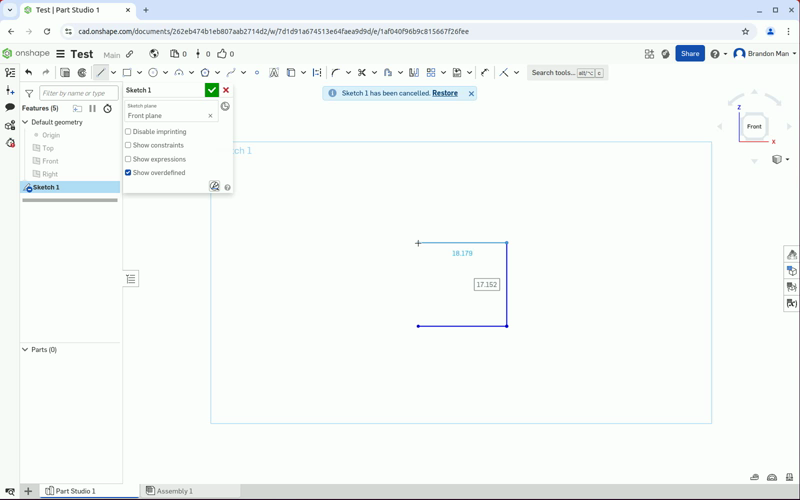
key_up(shift)
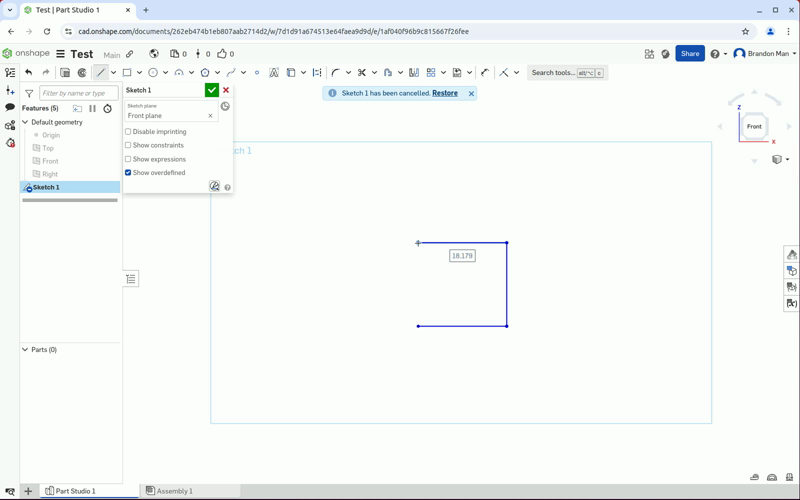
key_down(shift)
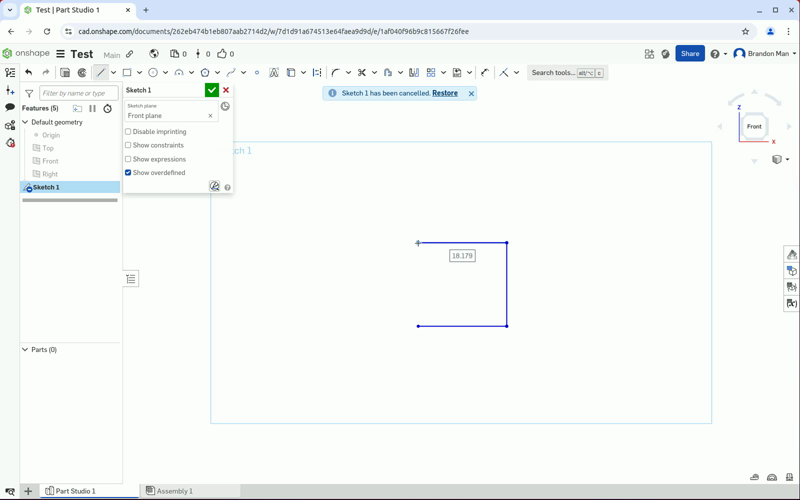
mouse_move(418, 326)
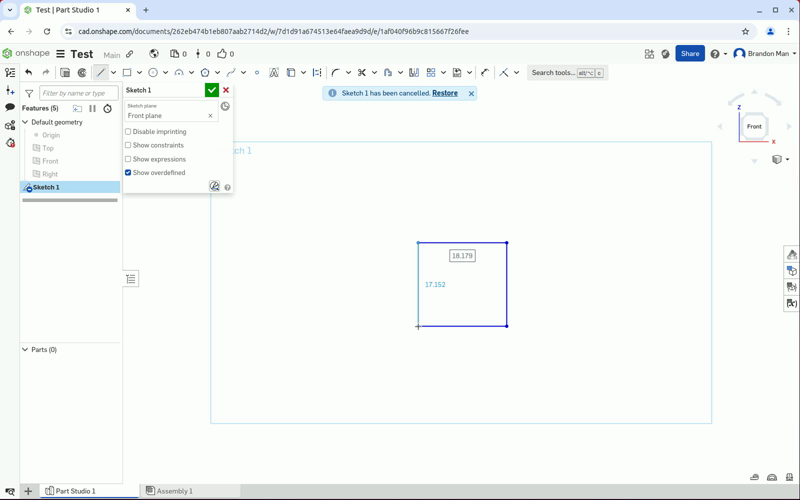
key_up(shift)
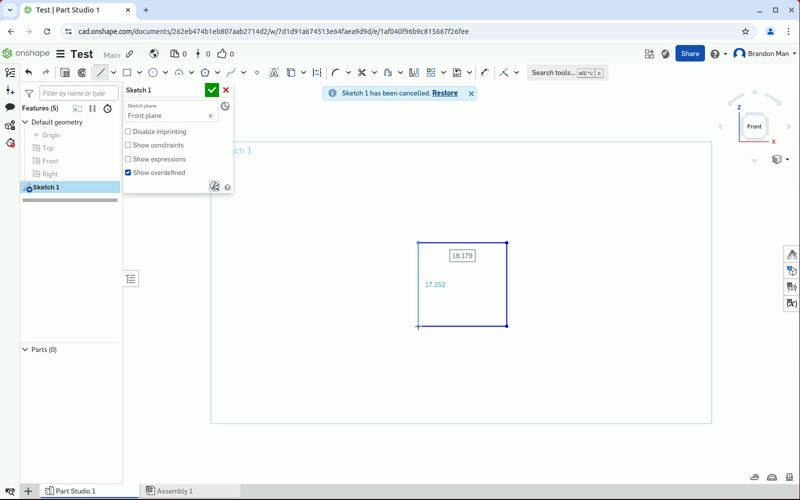
click(418, 326)
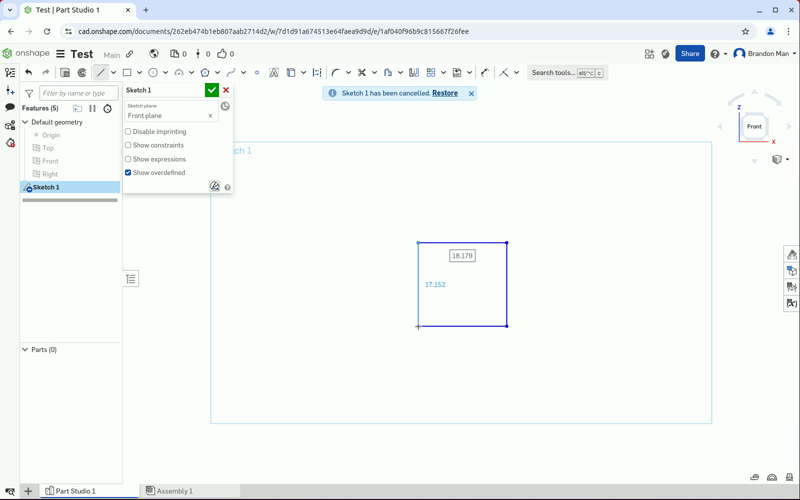
key(esc)
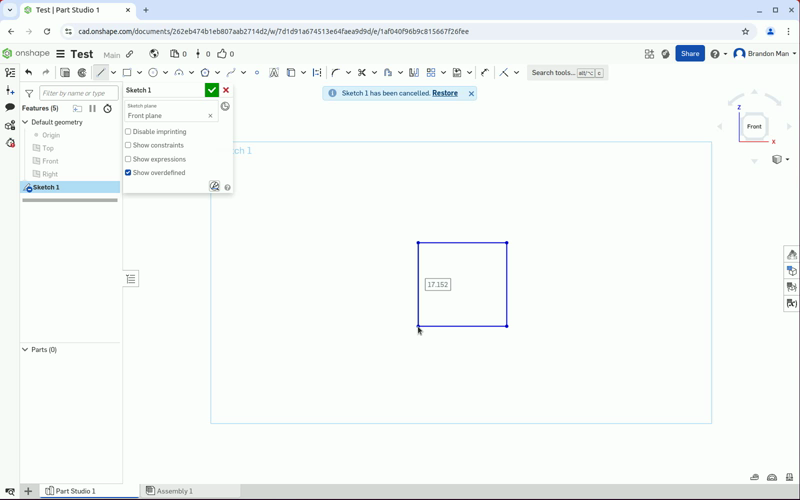
mouse_move(471, 259)
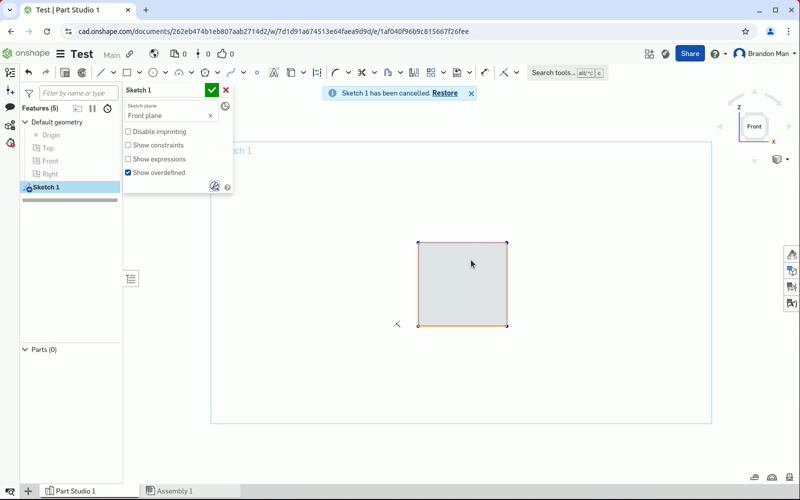
click(471, 259)
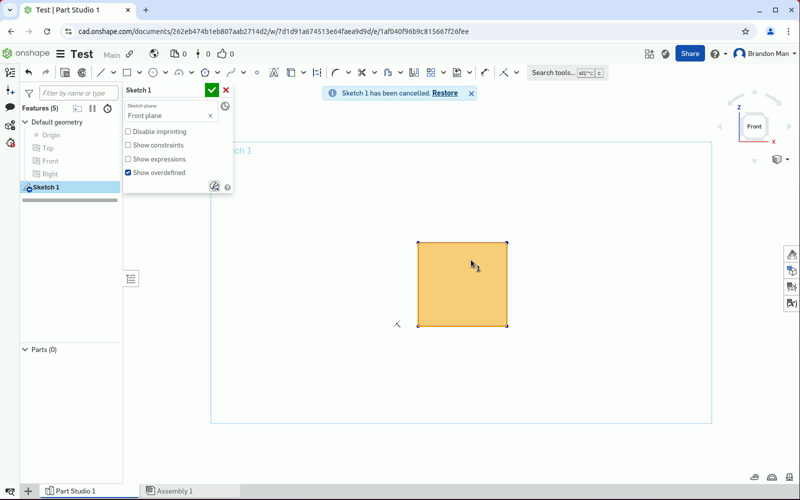
mouse_move(73, 352)
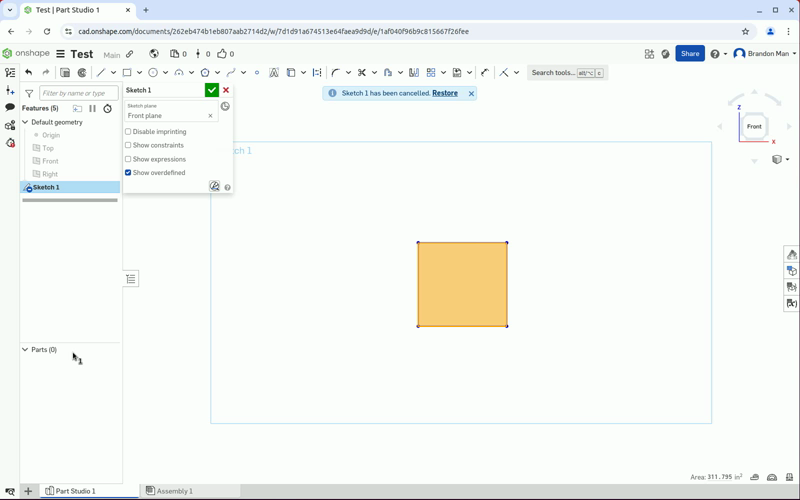
key(shift+y)
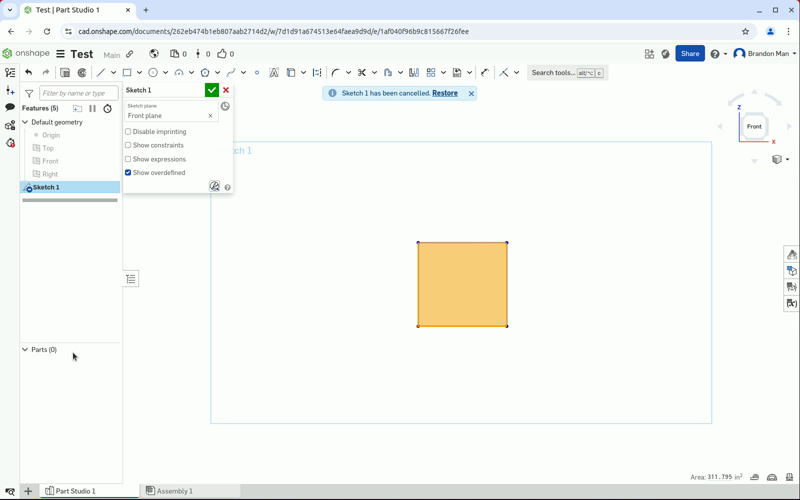
key(shift+e)
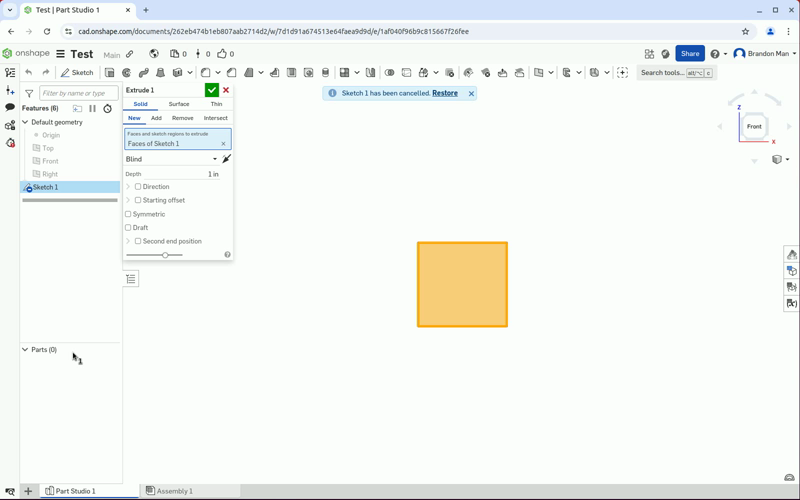
mouse_move(143, 106)
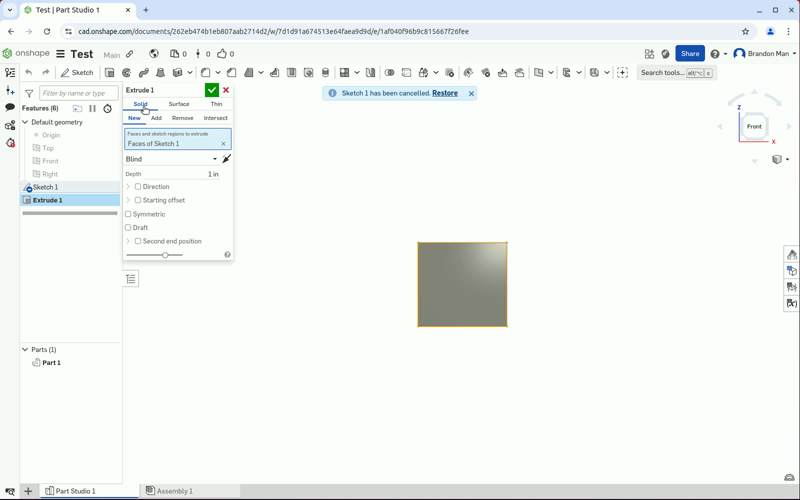
click(143, 106)
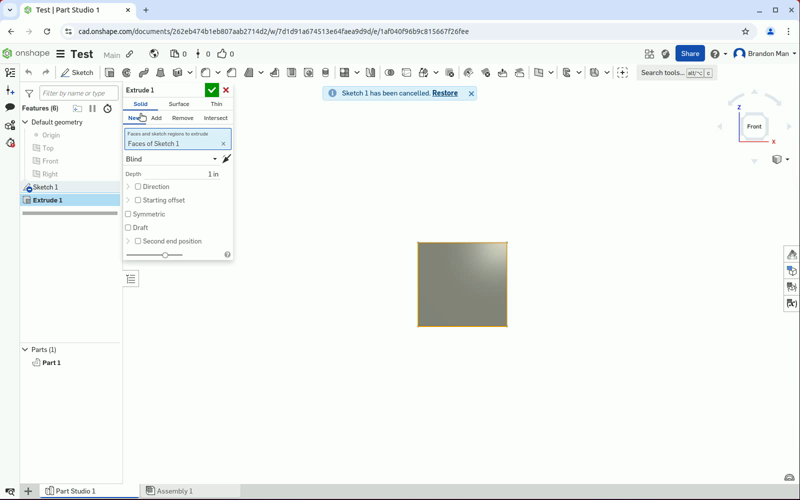
mouse_move(137, 120)
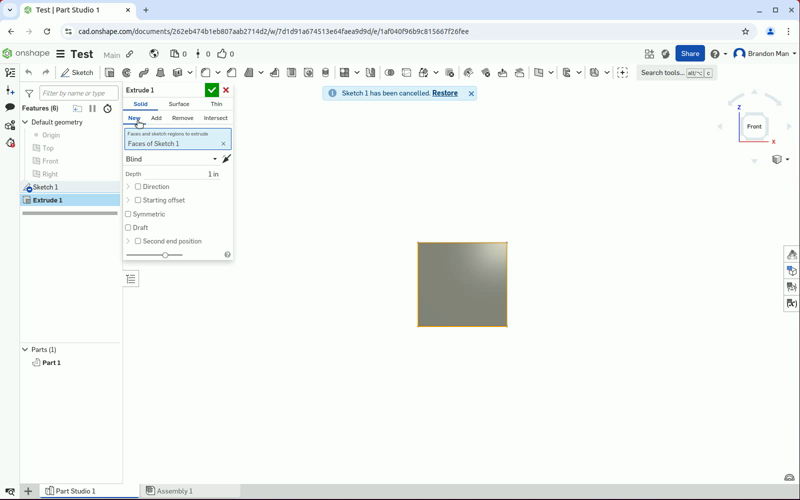
click(137, 120)
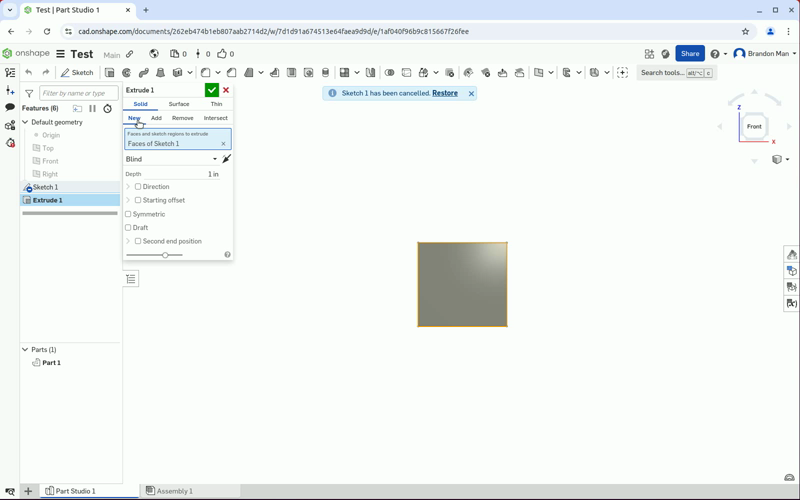
key(tab, 4)
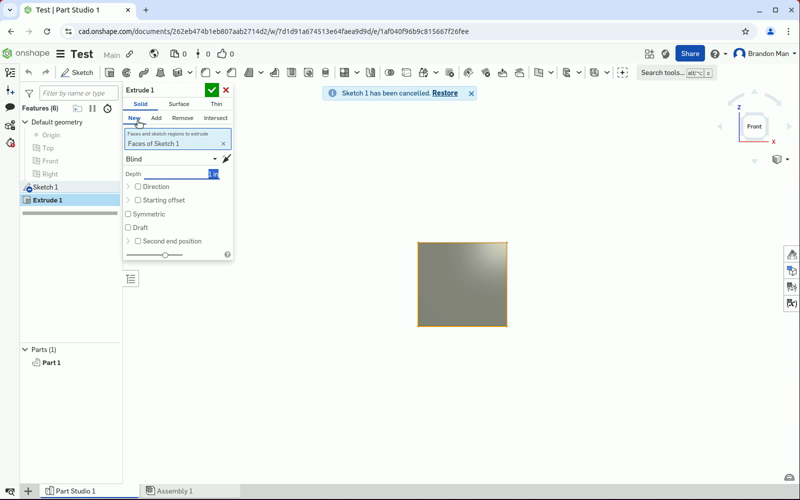
text(12.758)
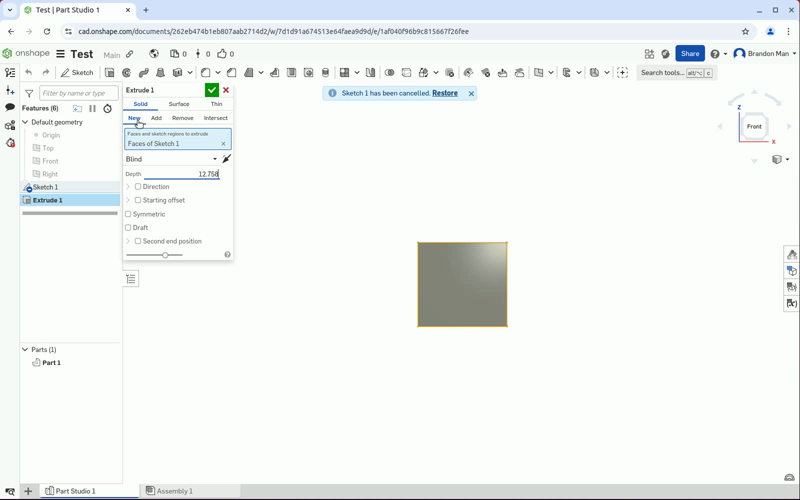
key(enter)
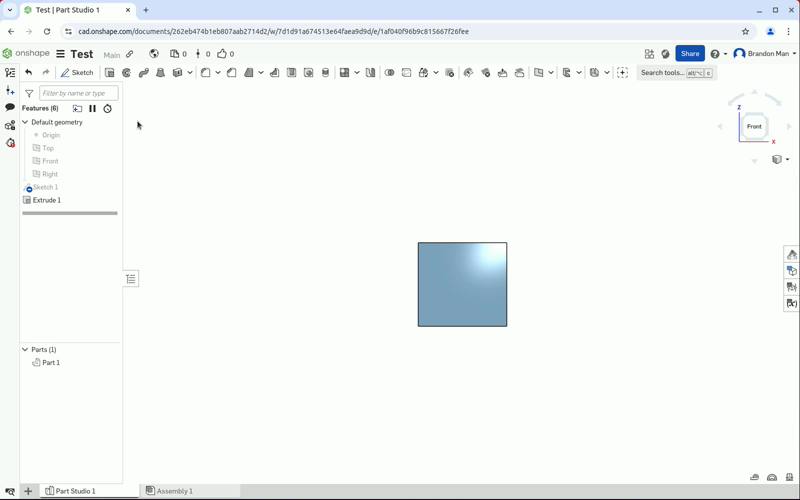
key(shift+h)
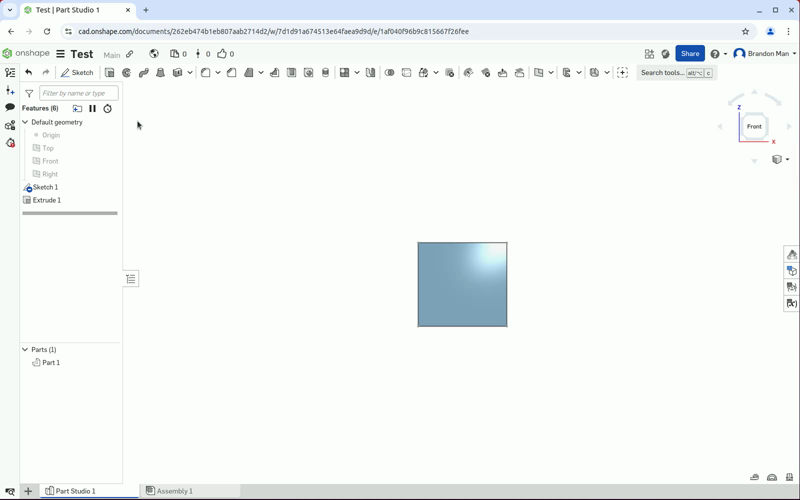
key(shift+h)
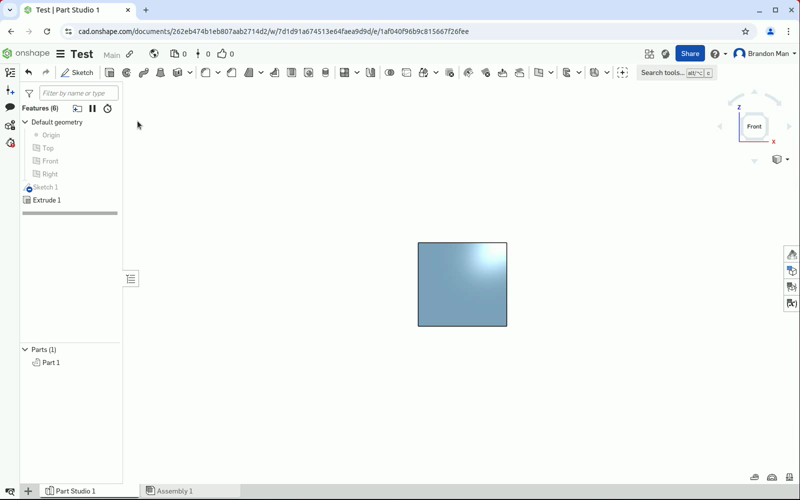
mouse_move(73, 189)
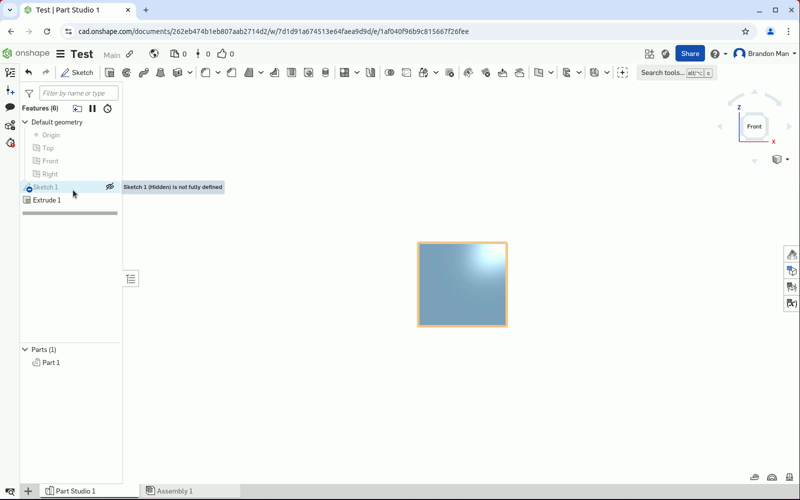
click(73, 189)
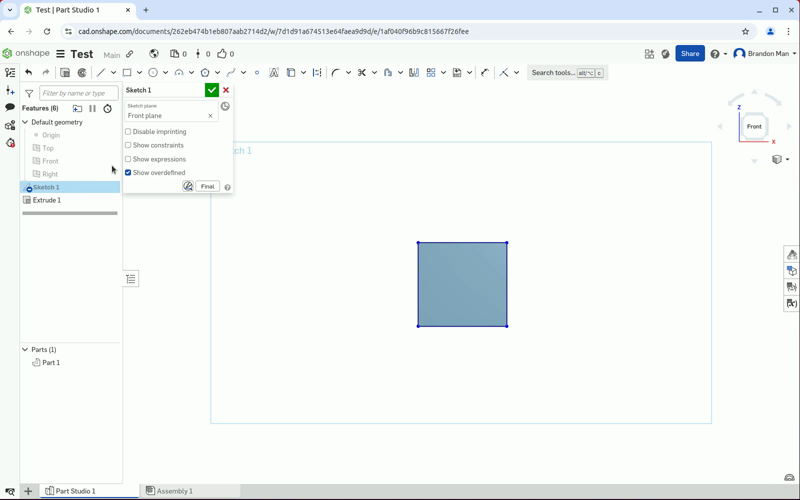
mouse_move(229, 92)
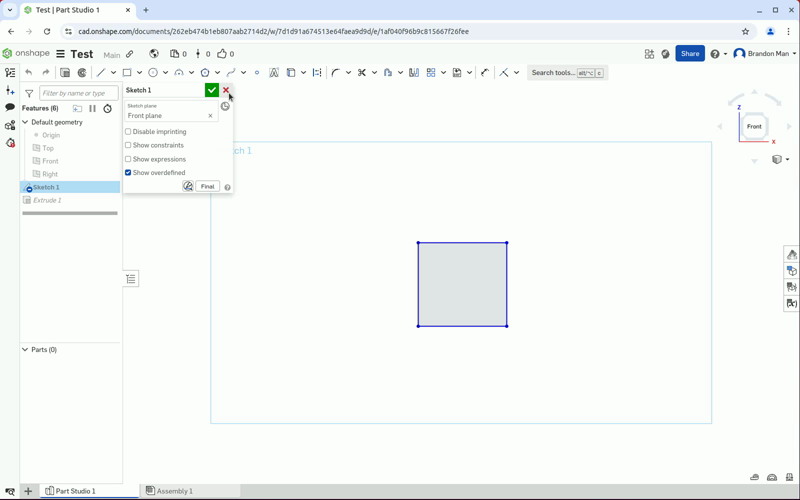
click(229, 92)
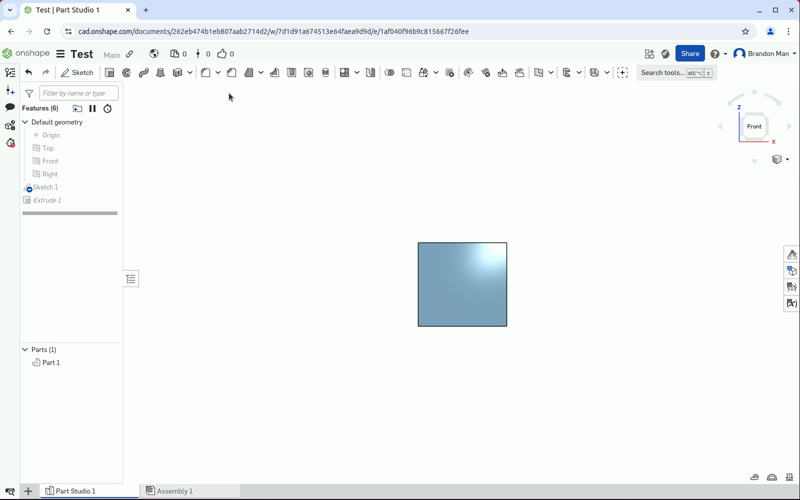
mouse_move(541, 75)
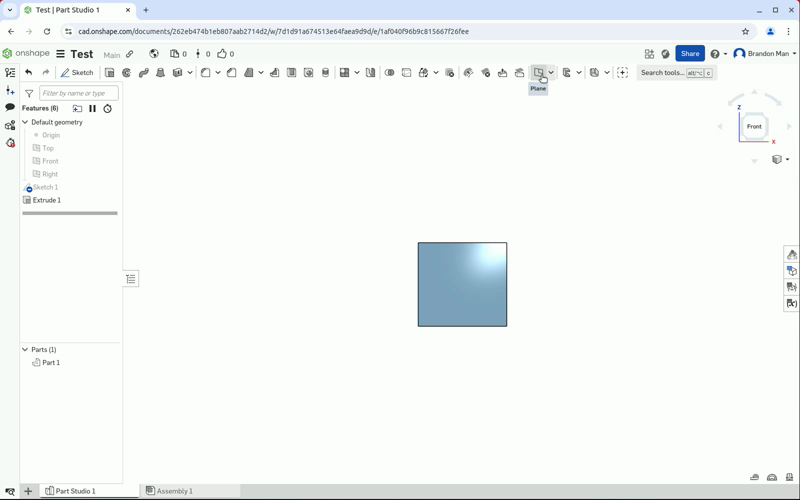
click(541, 75)
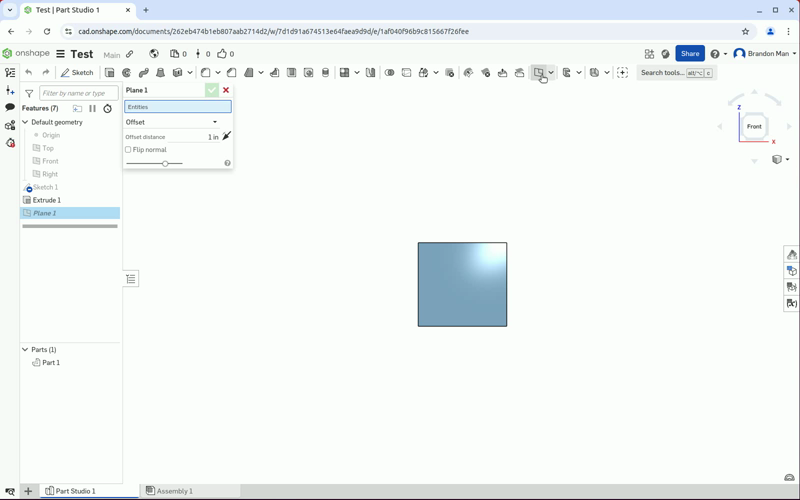
mouse_move(73, 163)
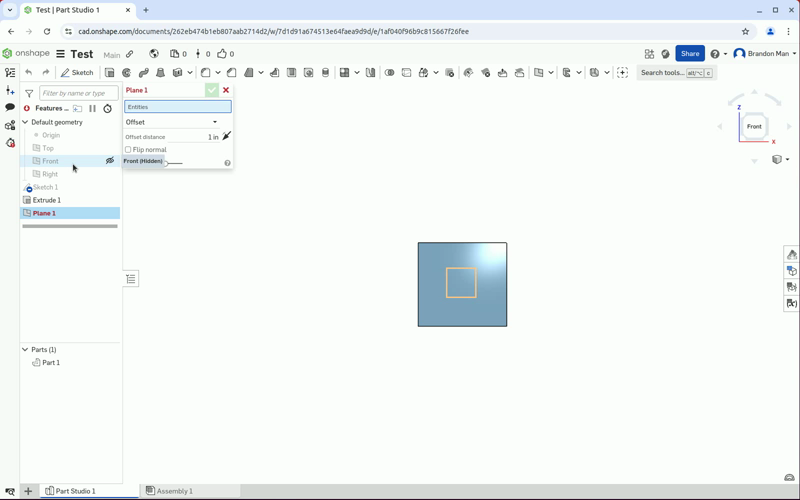
click(73, 163)
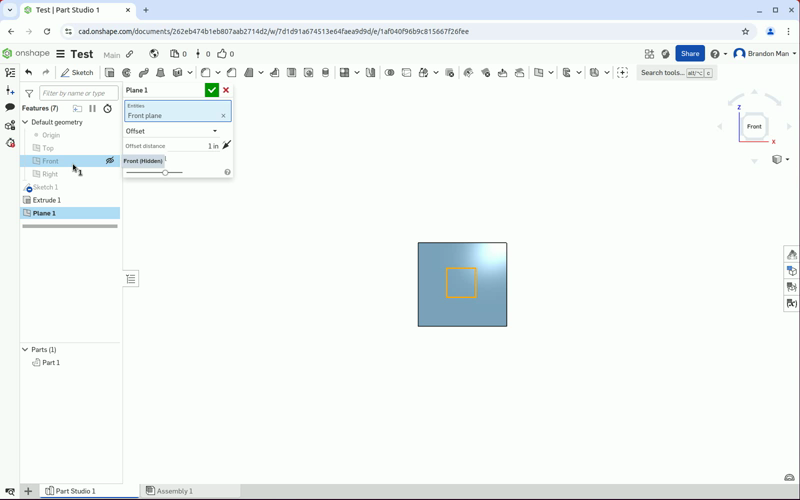
key(tab, 2)
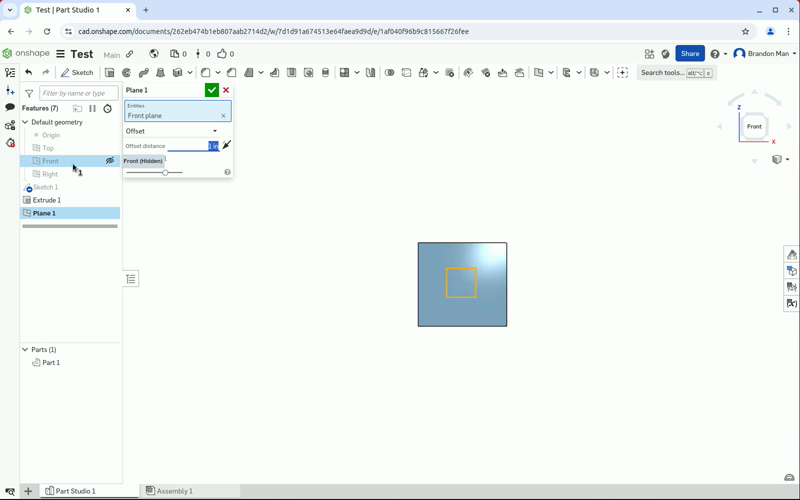
text(12.756)
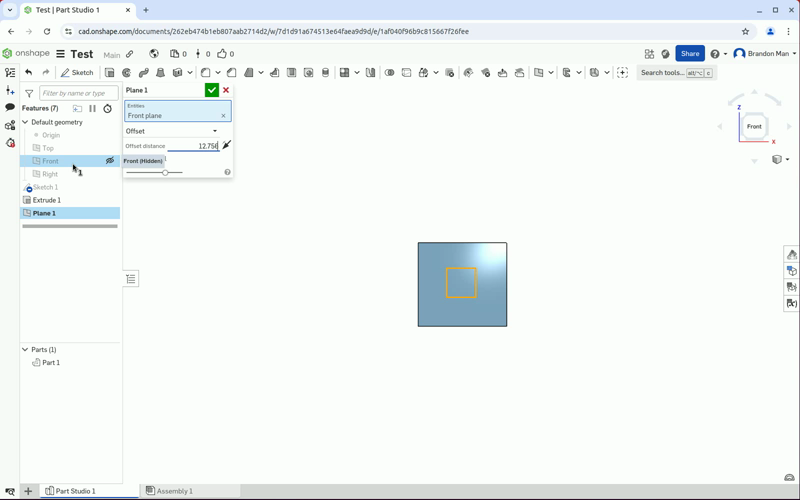
key(enter, 2)
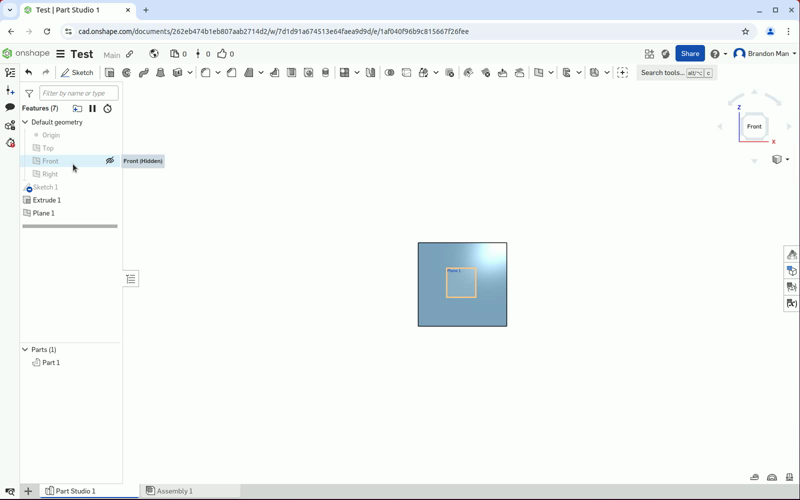
key(shift+s)
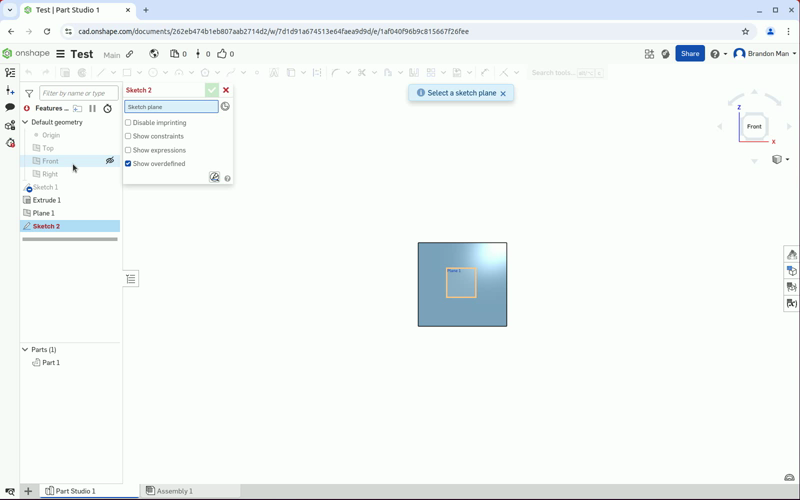
mouse_move(73, 215)
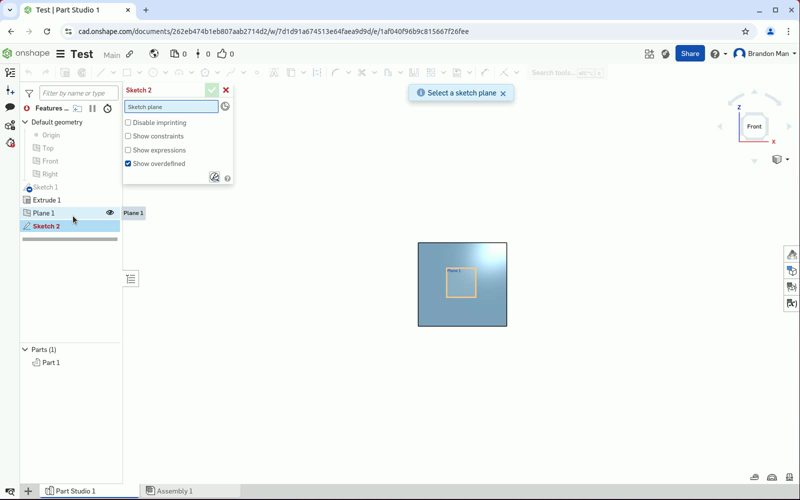
click(73, 215)
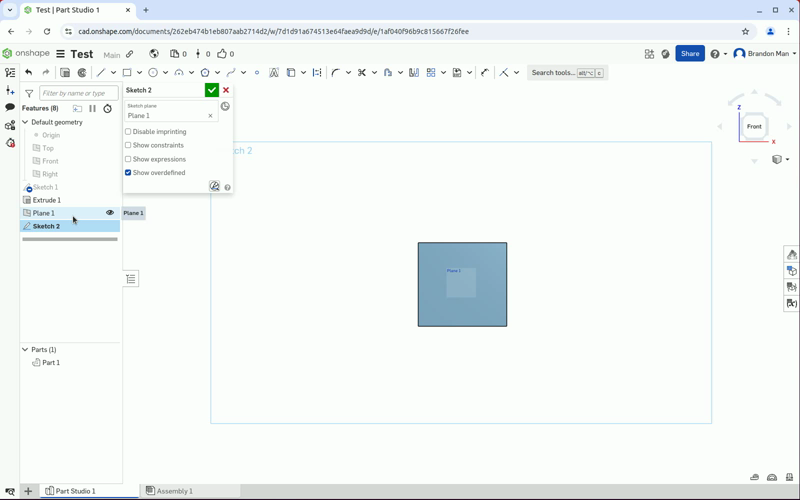
mouse_move(73, 352)
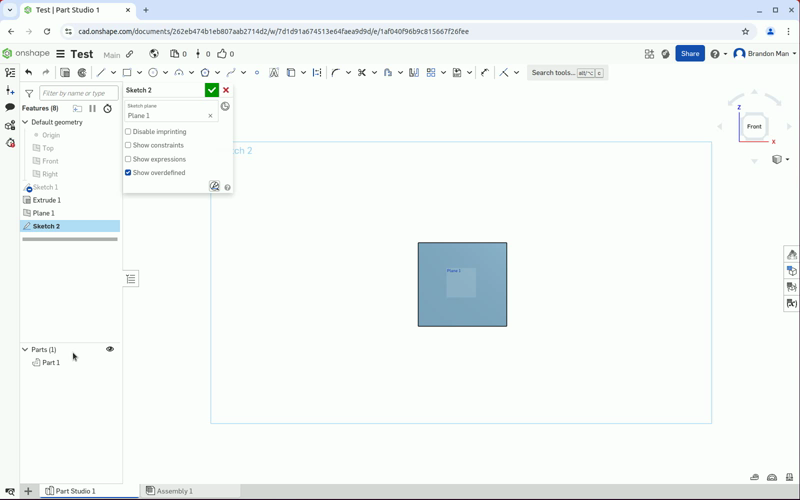
key(y)
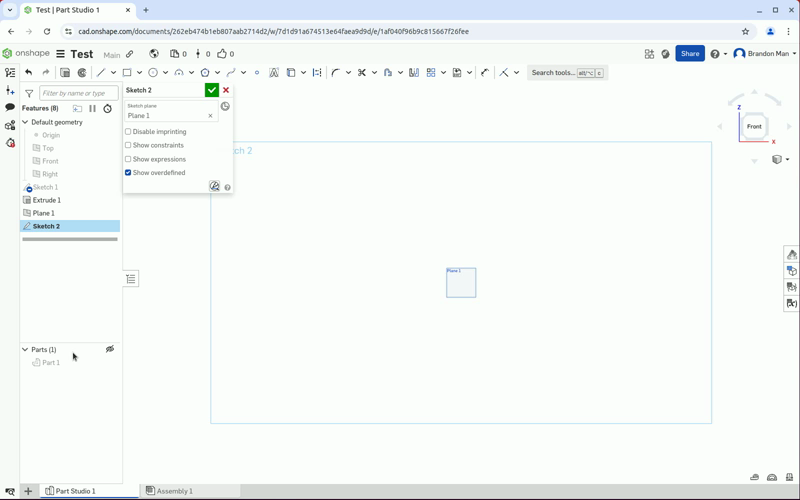
key(c)
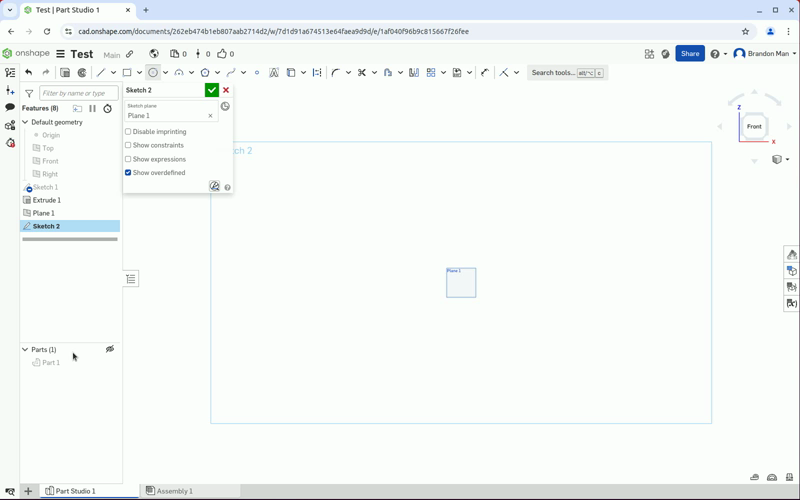
key_down(shift)
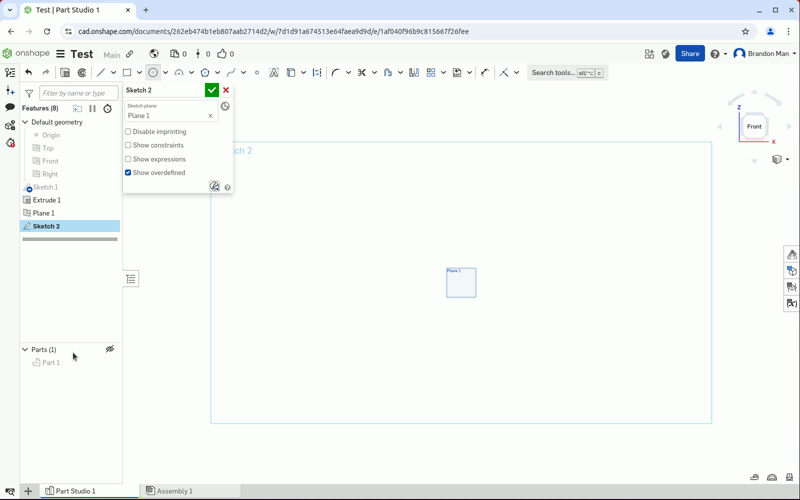
mouse_move(461, 282)
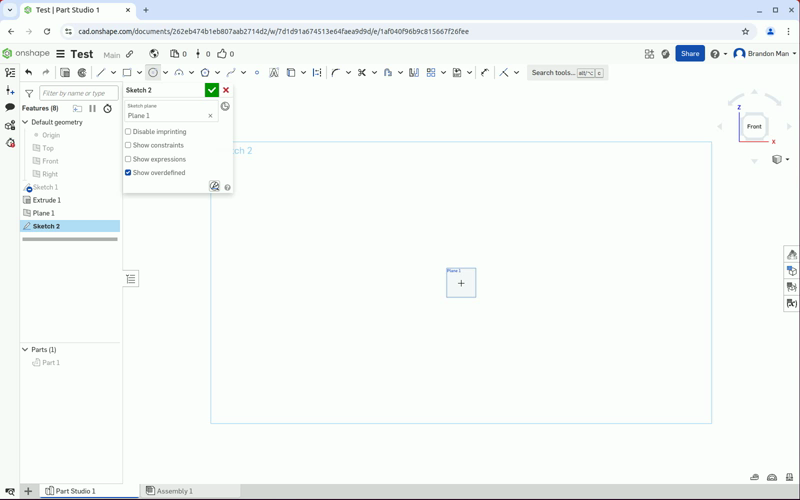
click(461, 282)
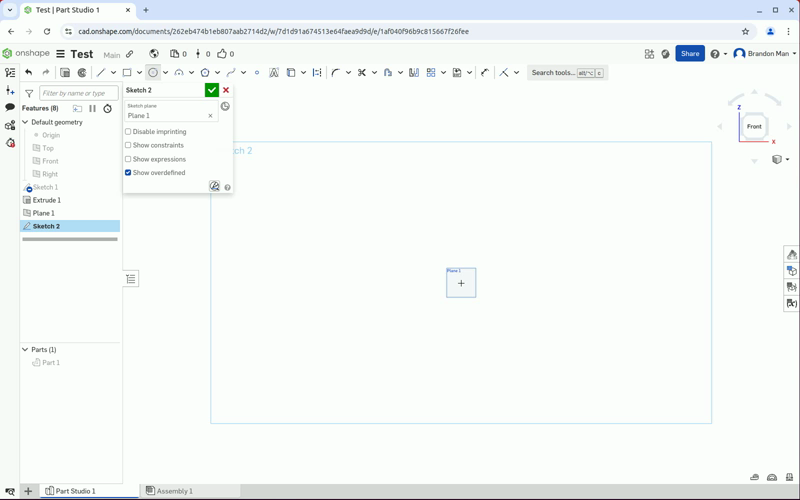
key_up(shift)
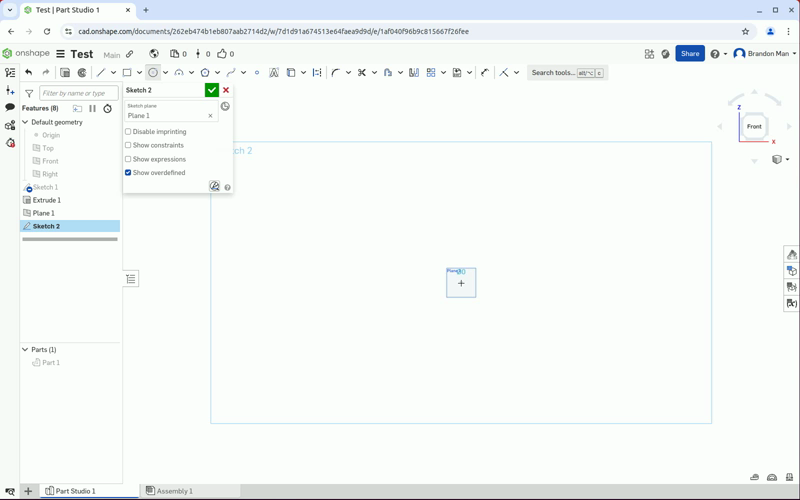
mouse_move(487, 282)
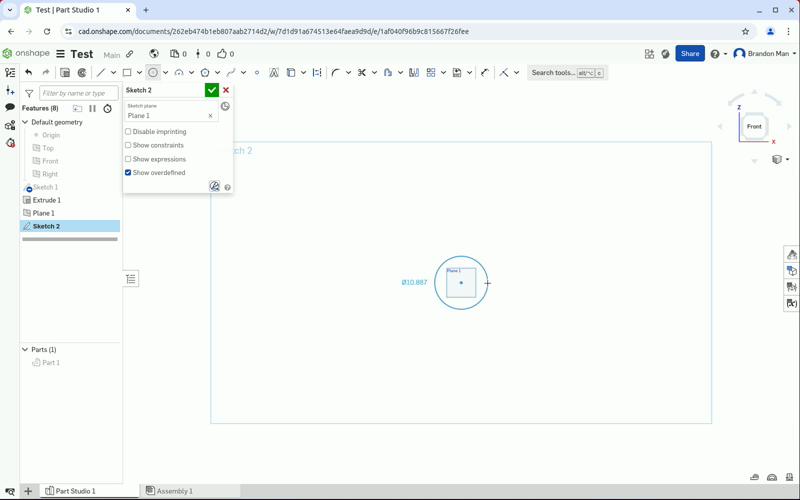
click(487, 282)
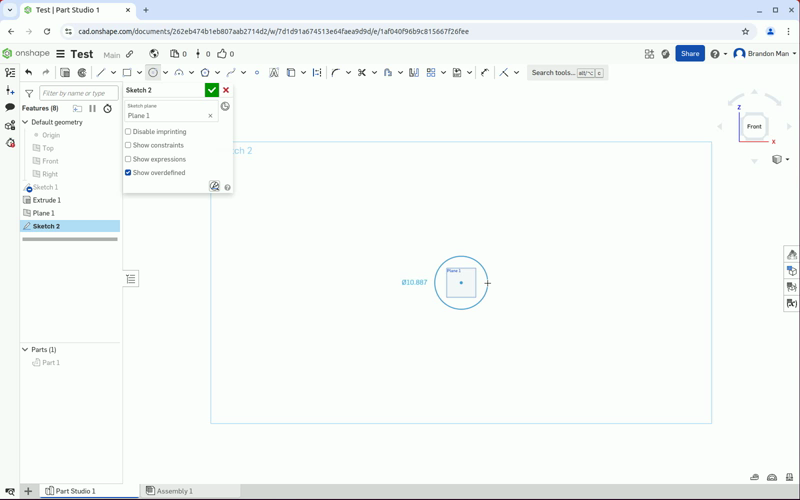
key(esc)
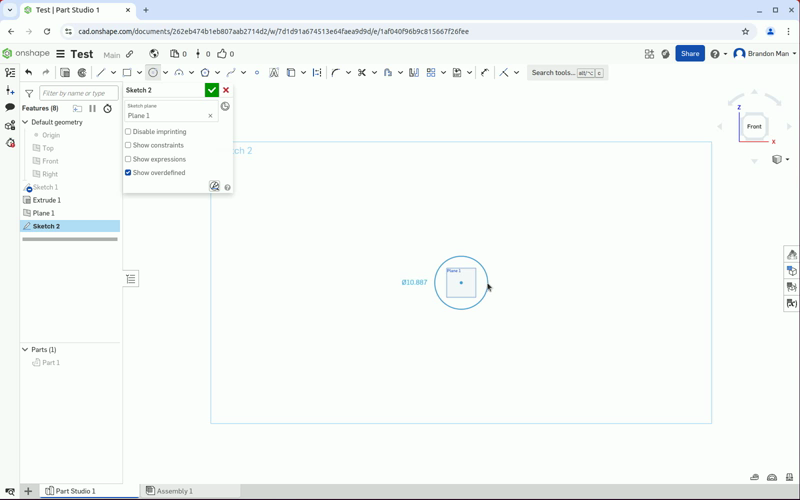
mouse_move(444, 265)
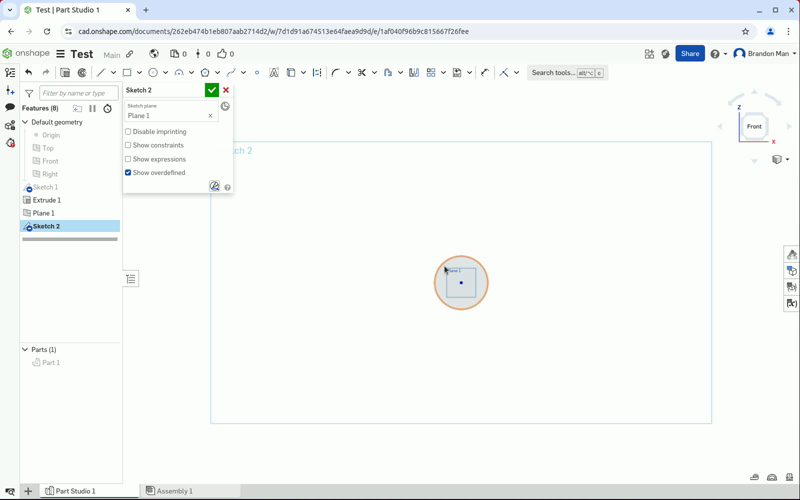
click(444, 265)
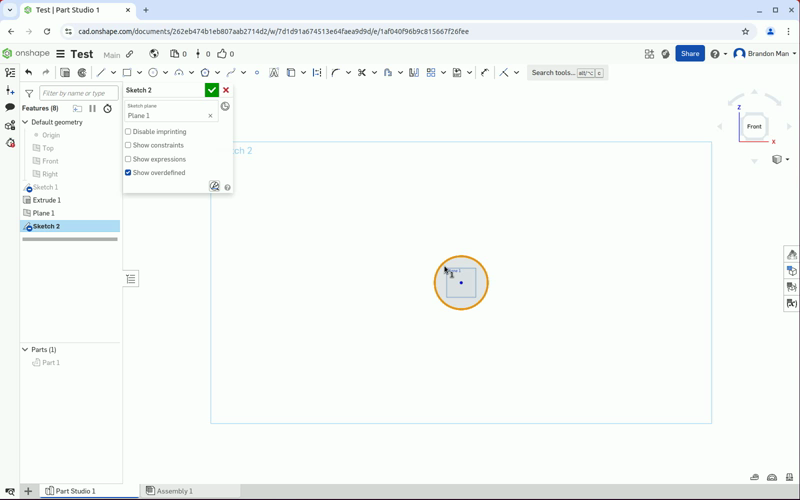
mouse_move(73, 352)
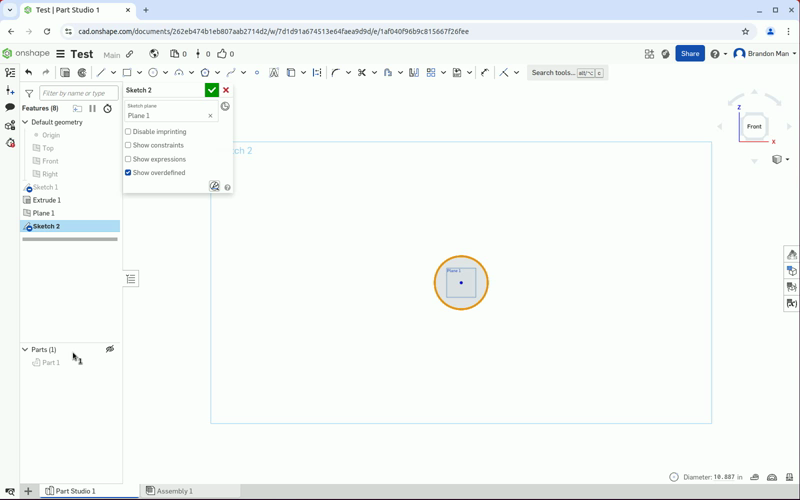
key(shift+y)
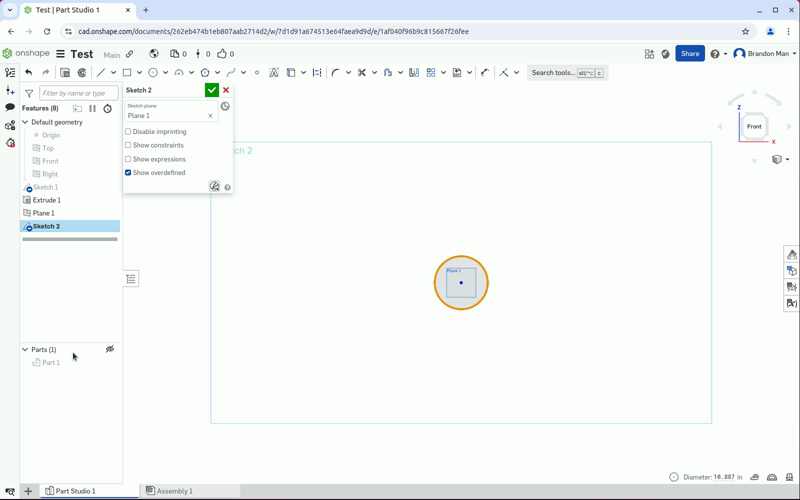
key(shift+e)
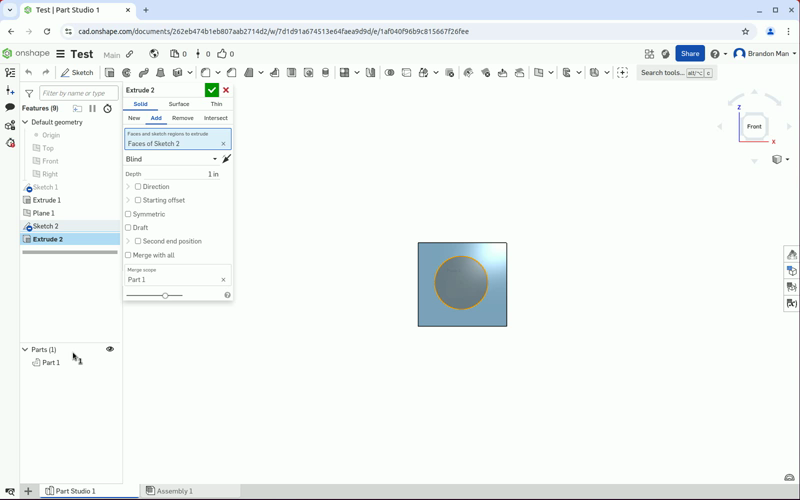
mouse_move(143, 106)
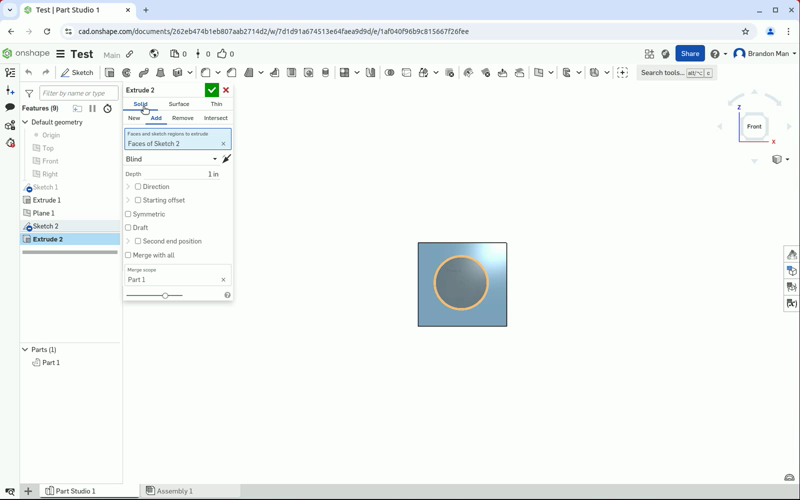
click(143, 106)
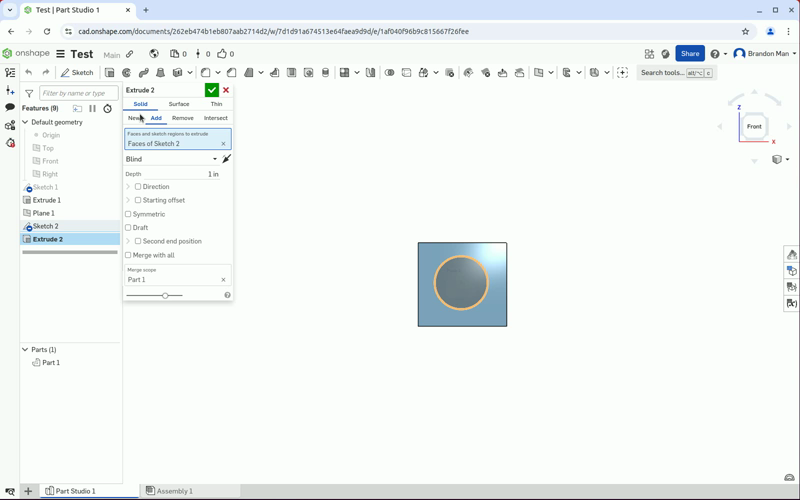
mouse_move(137, 120)
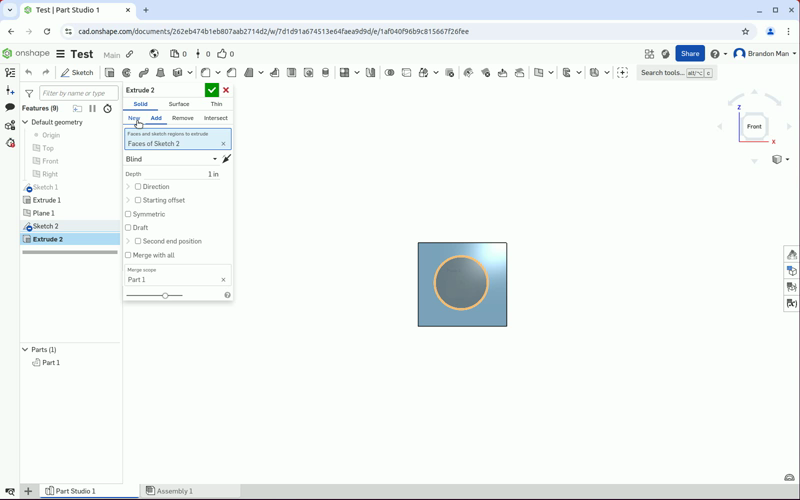
click(137, 120)
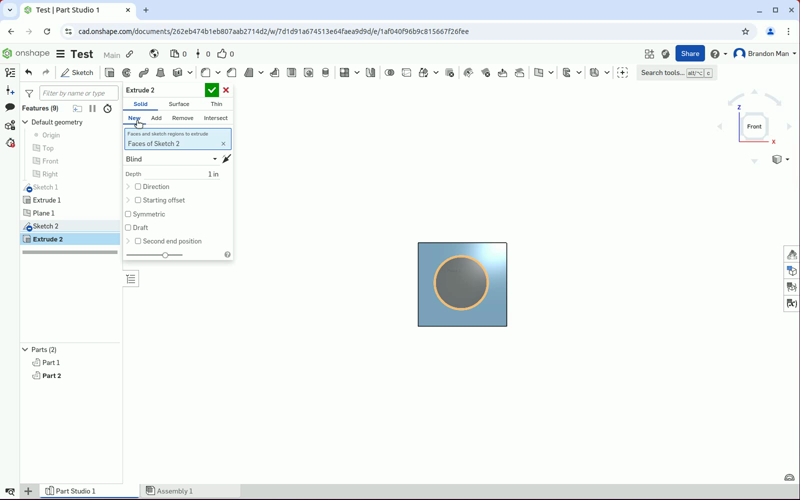
key(tab, 4)
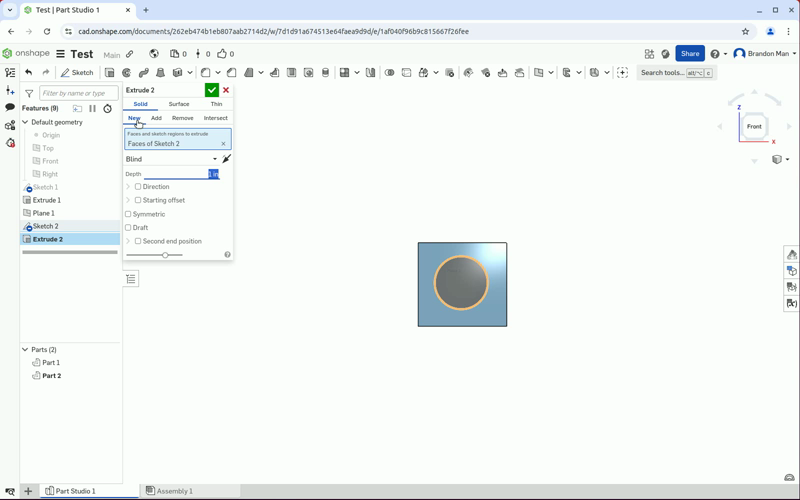
text(10.351)
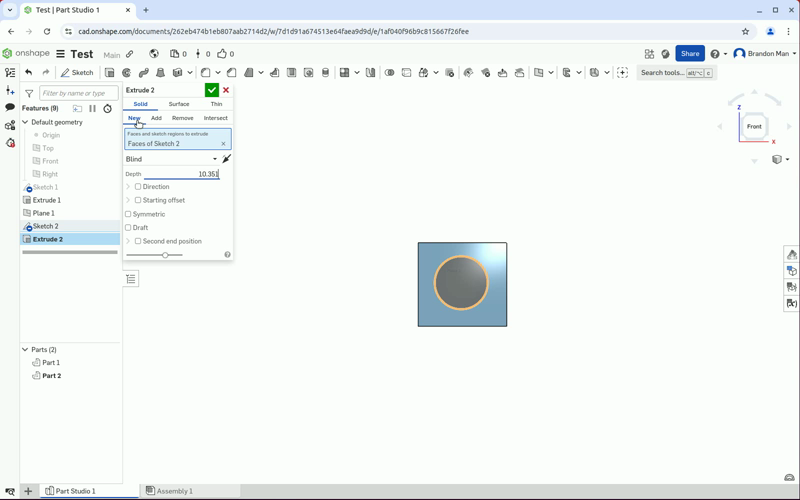
key(enter)
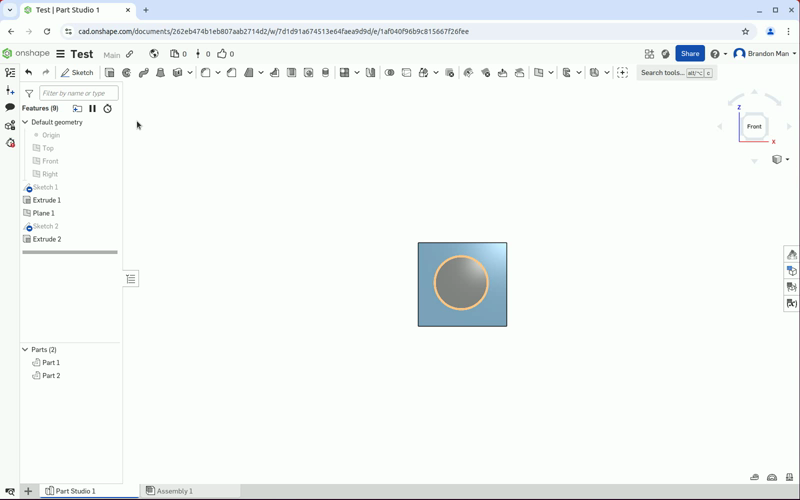
key(shift+h)
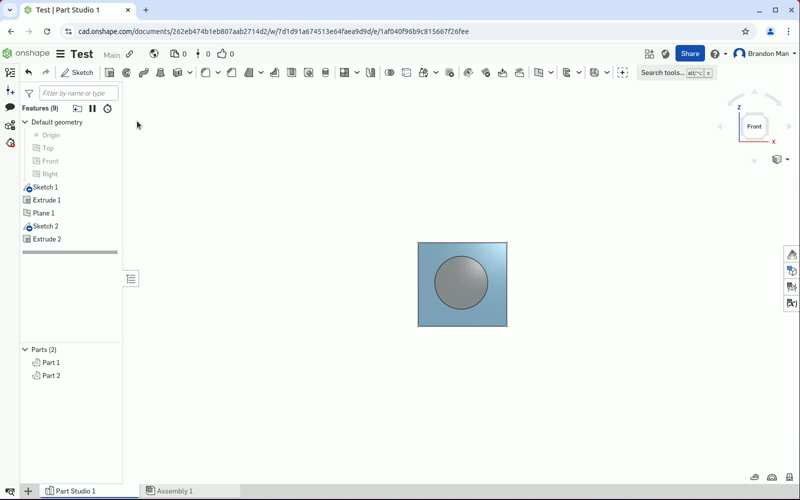
key(shift+h)
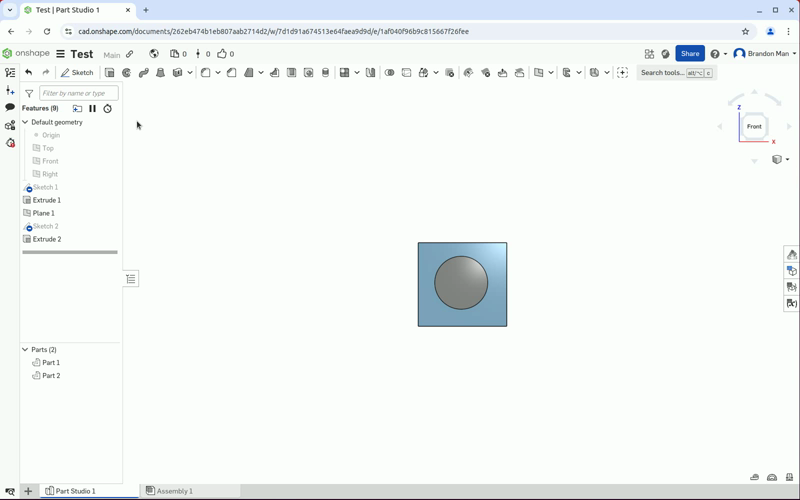
mouse_move(73, 189)
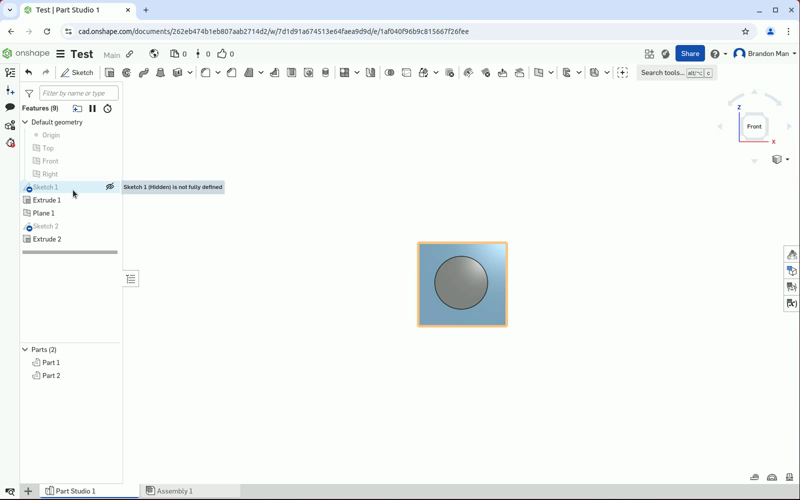
click(73, 189)
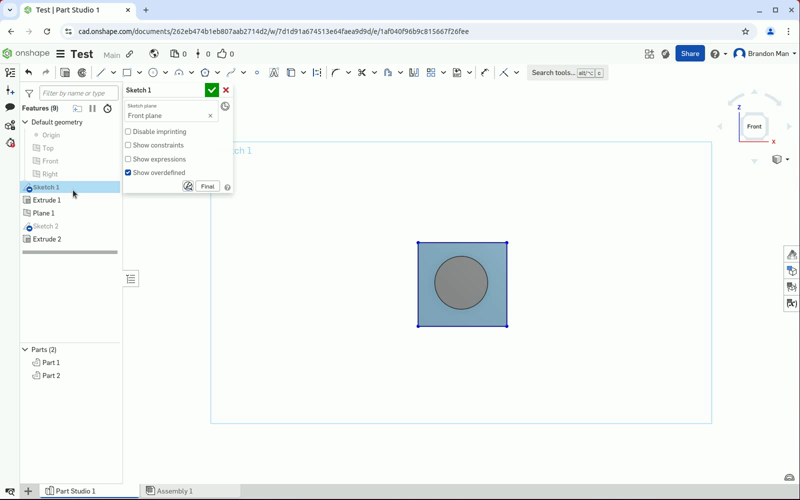
mouse_move(229, 92)
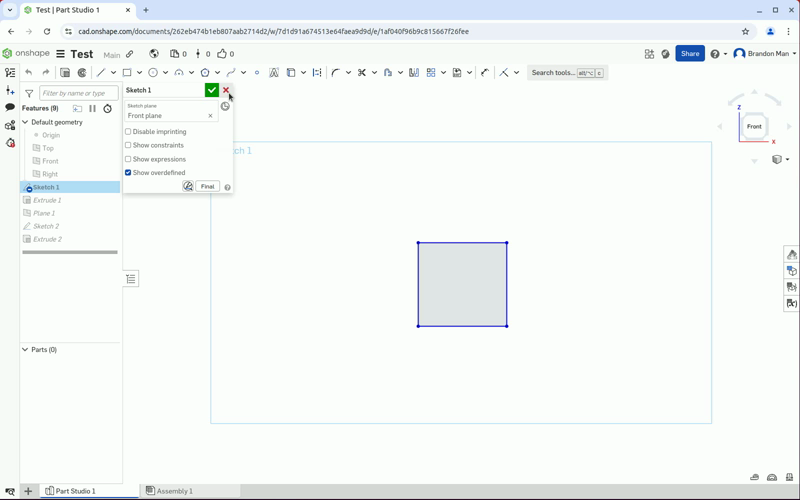
click(229, 92)
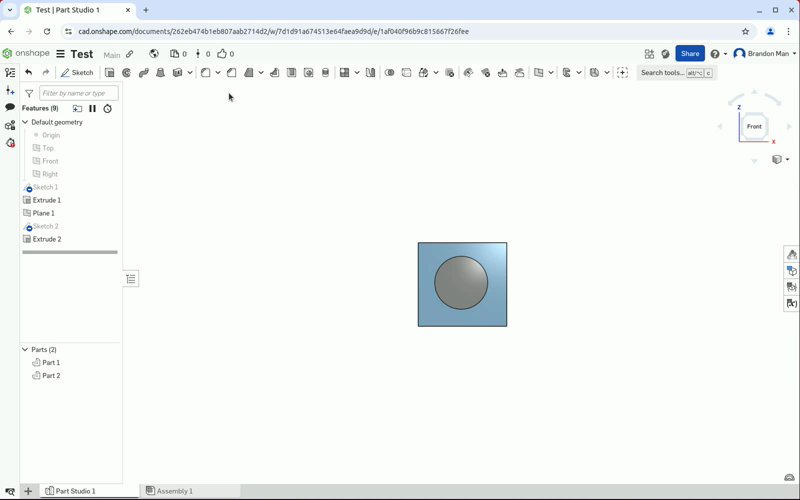
mouse_move(541, 75)
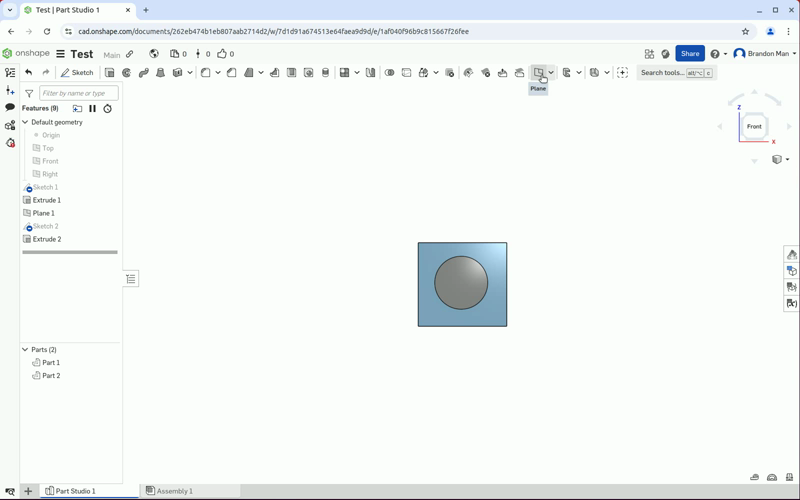
click(541, 75)
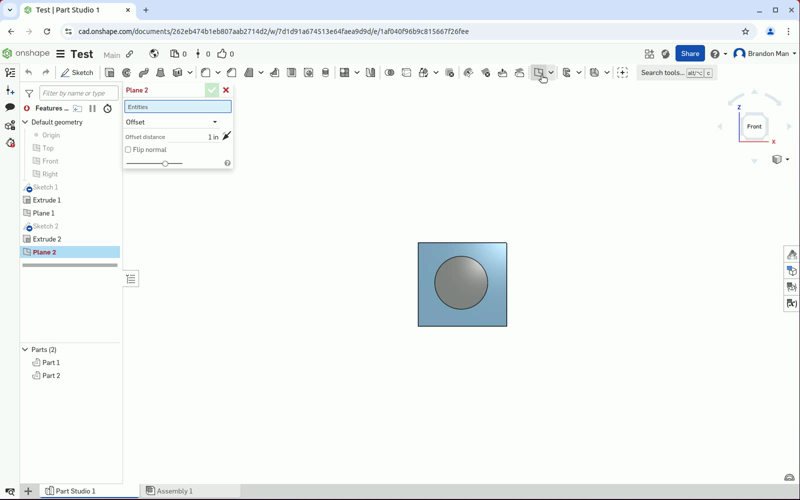
mouse_move(73, 163)
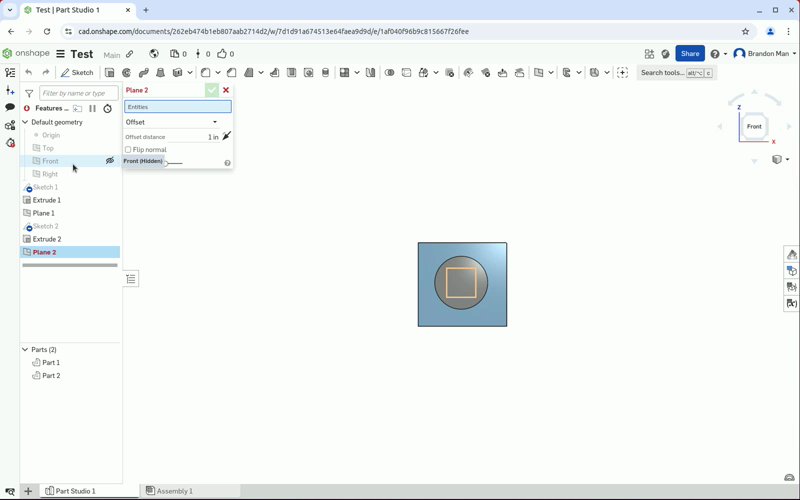
click(73, 163)
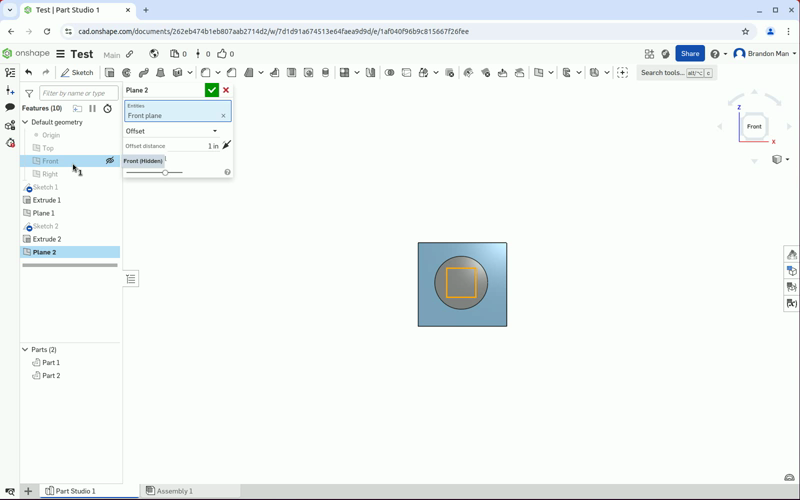
key(tab, 2)
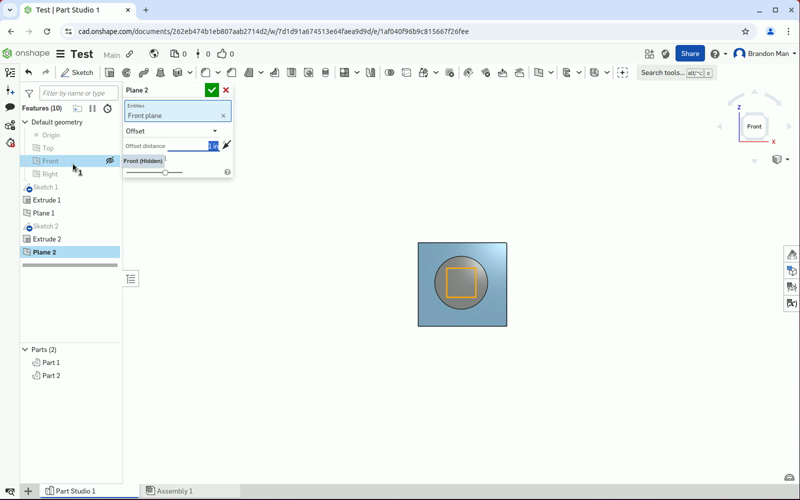
text(23.108)
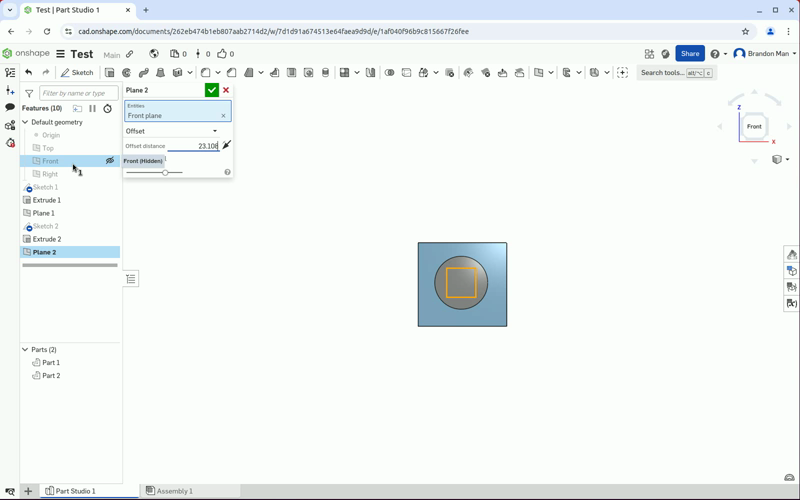
key(enter, 2)
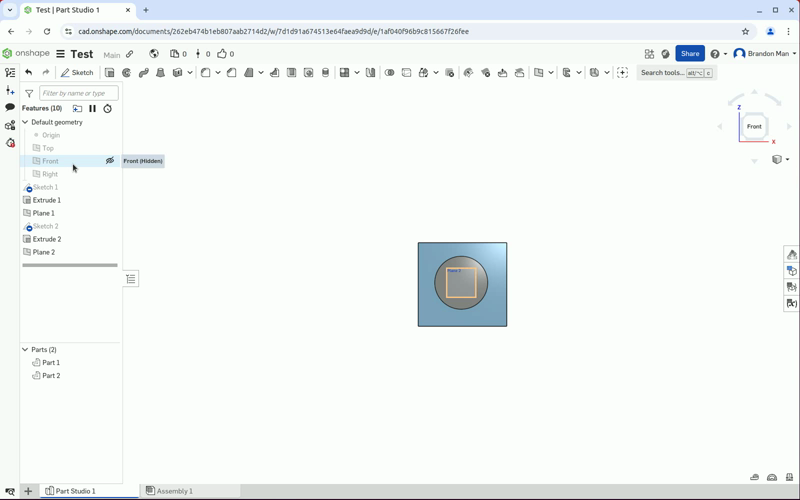
key(shift+s)
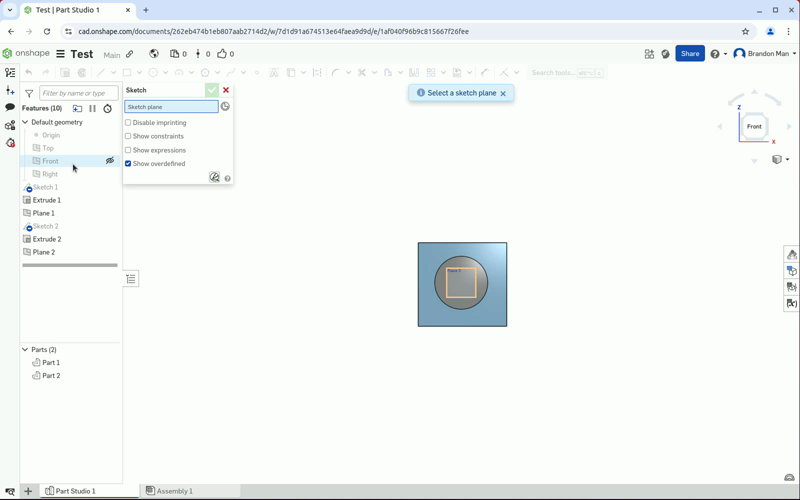
mouse_move(73, 254)
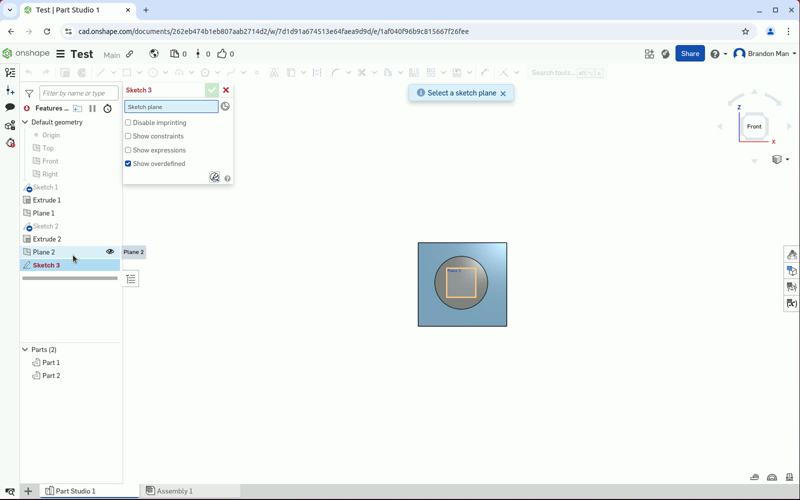
click(73, 254)
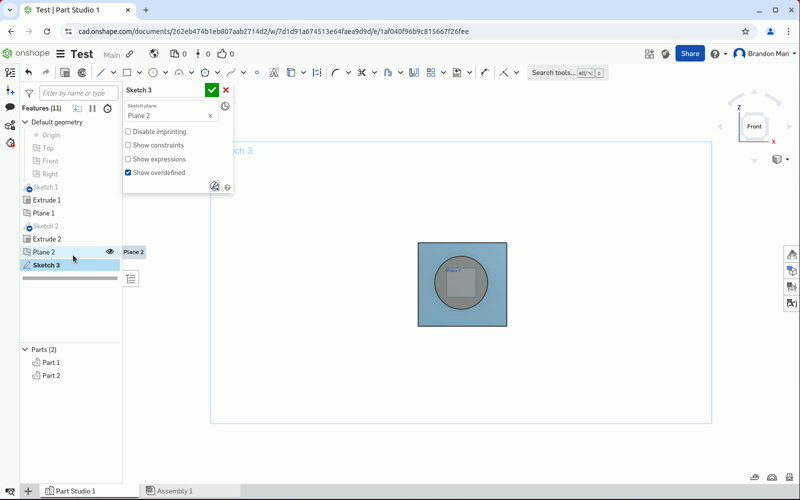
mouse_move(73, 352)
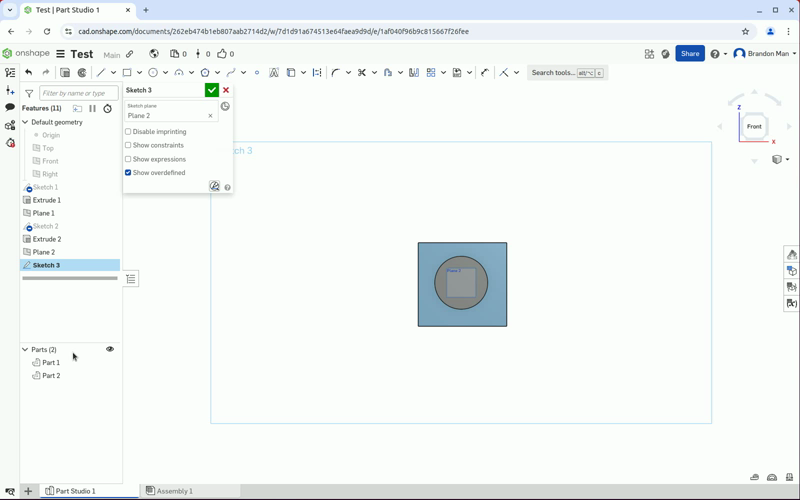
key(y)
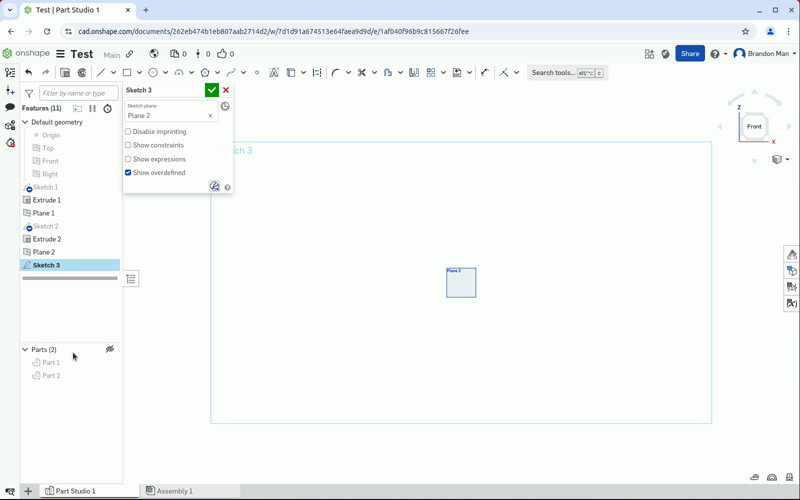
key(c)
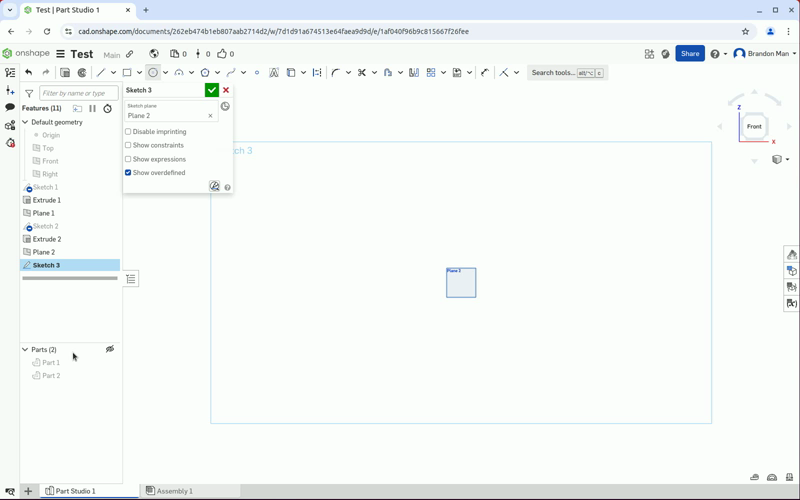
key_down(shift)
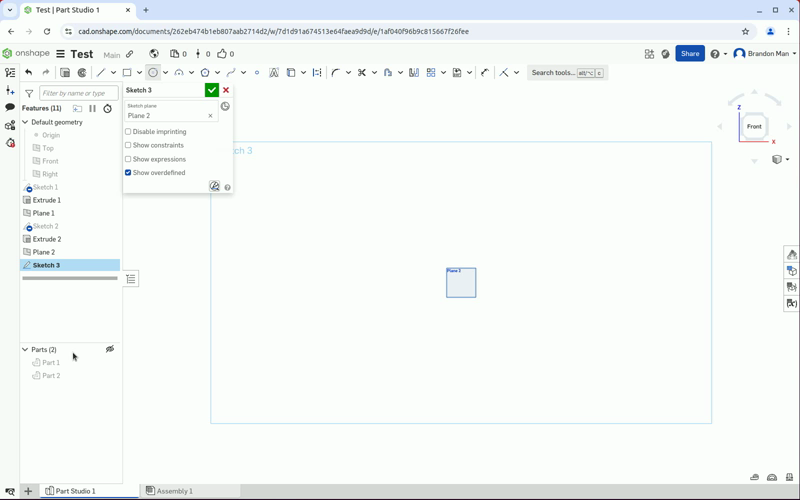
mouse_move(461, 282)
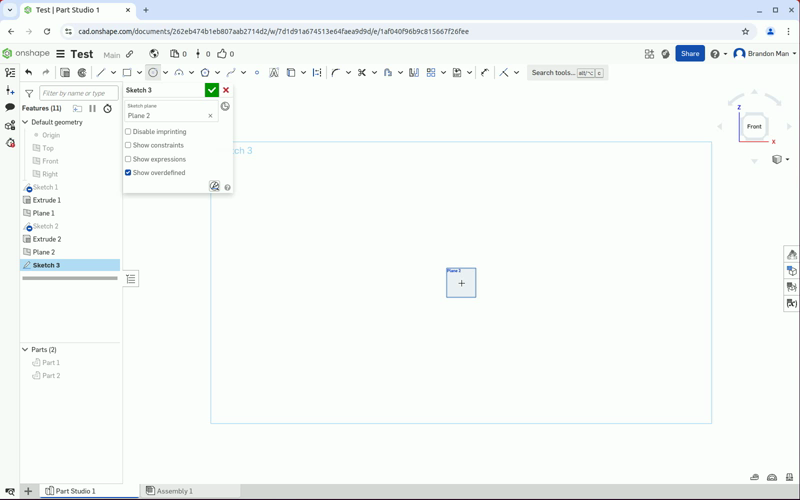
click(461, 282)
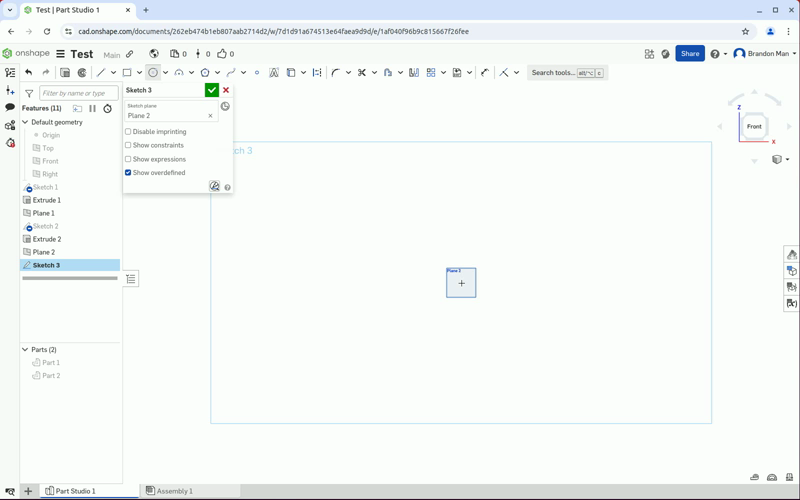
key_up(shift)
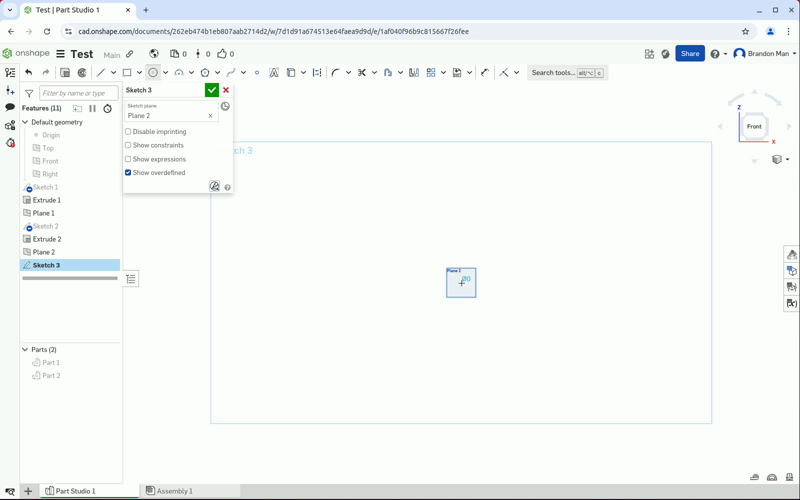
mouse_move(482, 282)
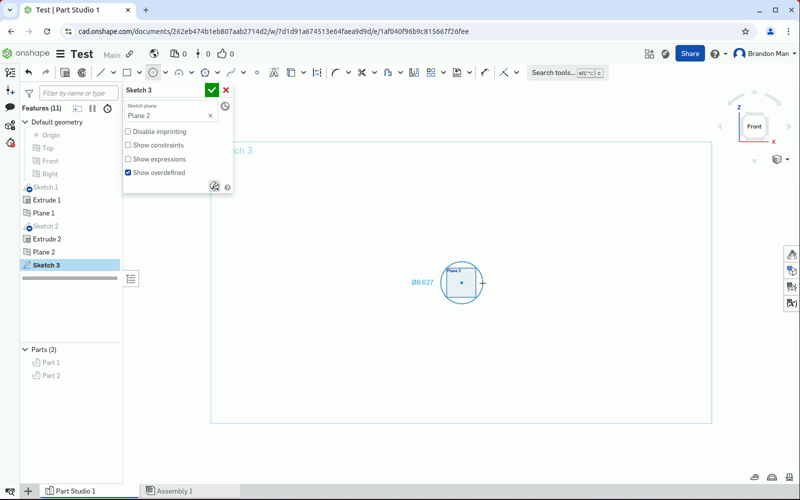
click(482, 282)
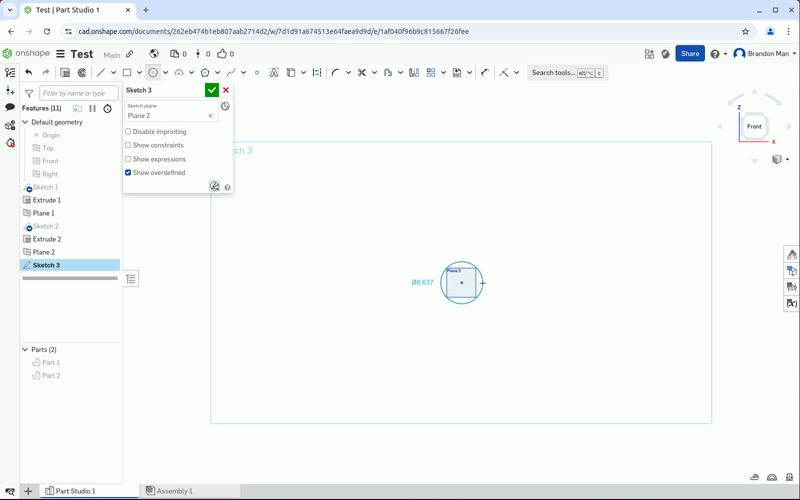
key(esc)
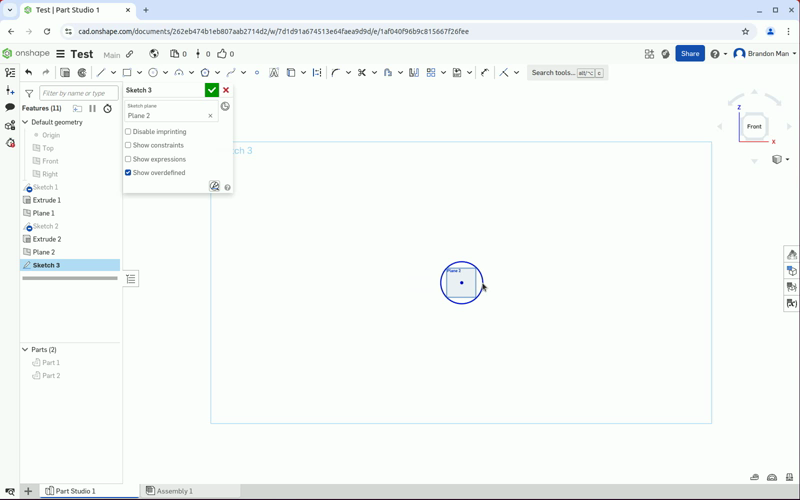
mouse_move(457, 289)
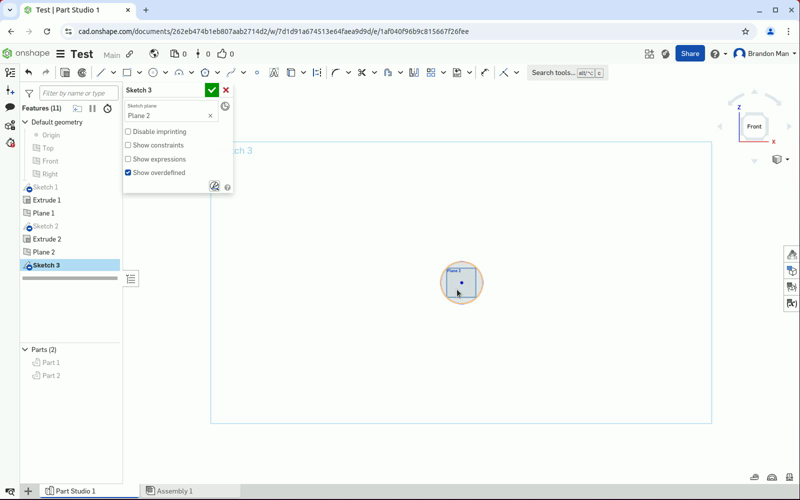
scroll(6)
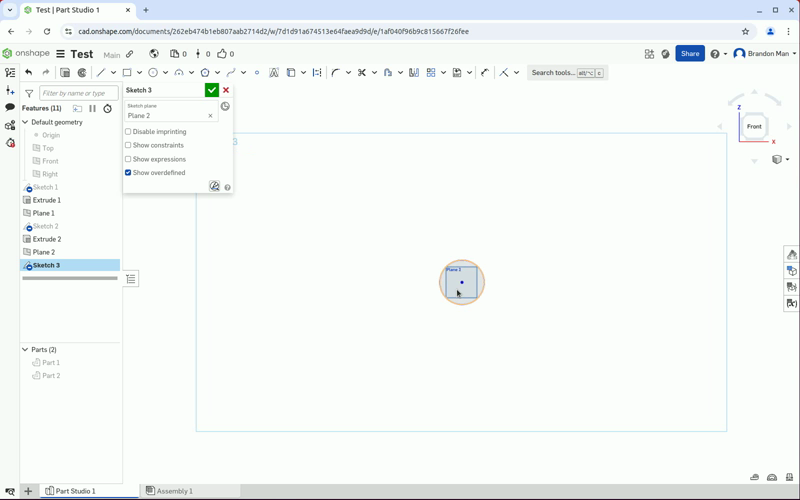
scroll(6)
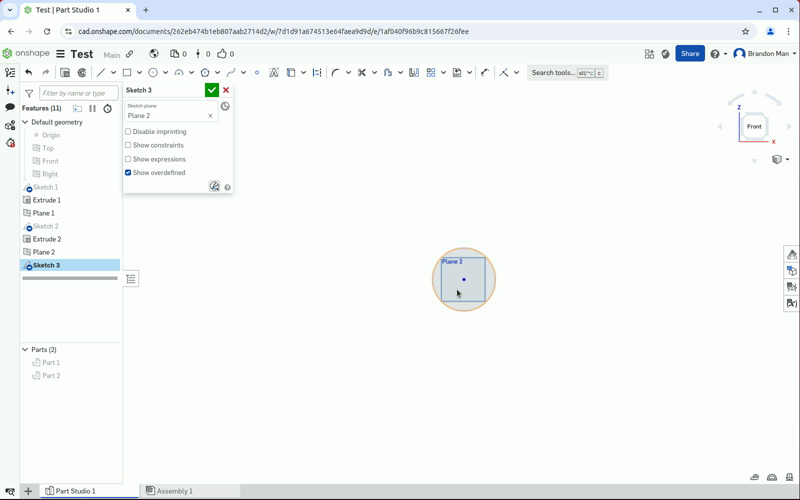
scroll(6)
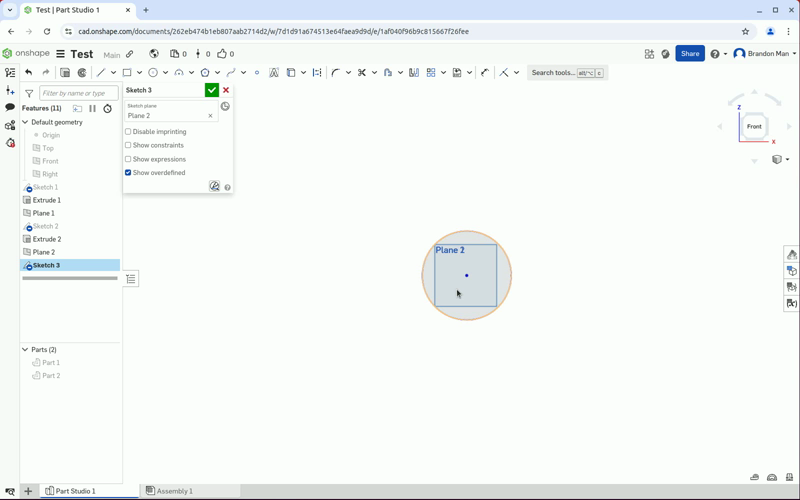
scroll(6)
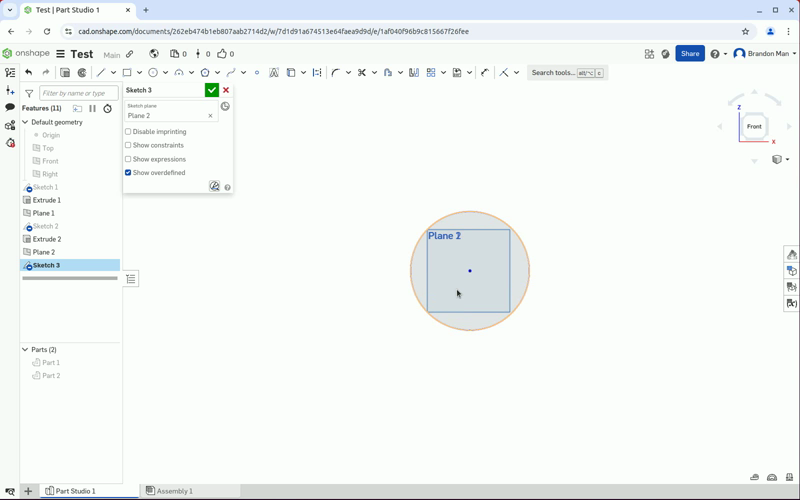
scroll(6)
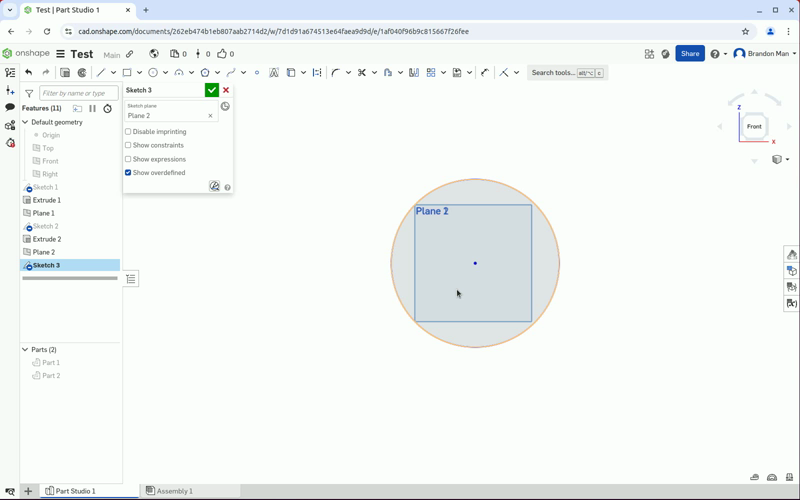
scroll(6)
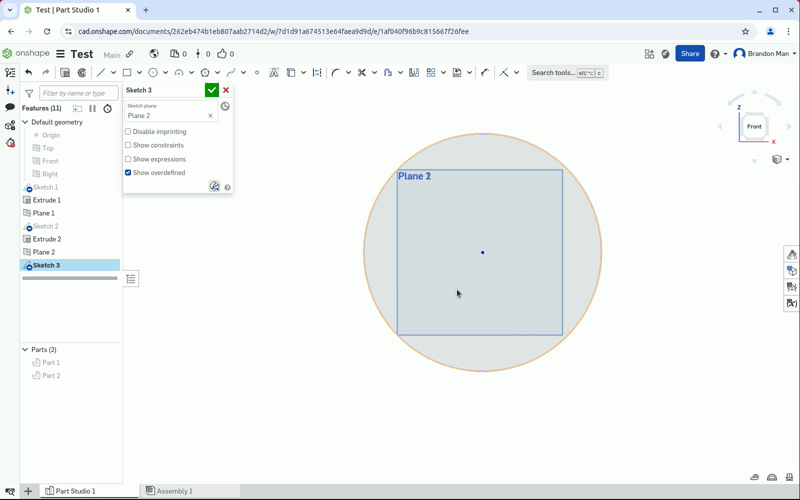
scroll(6)
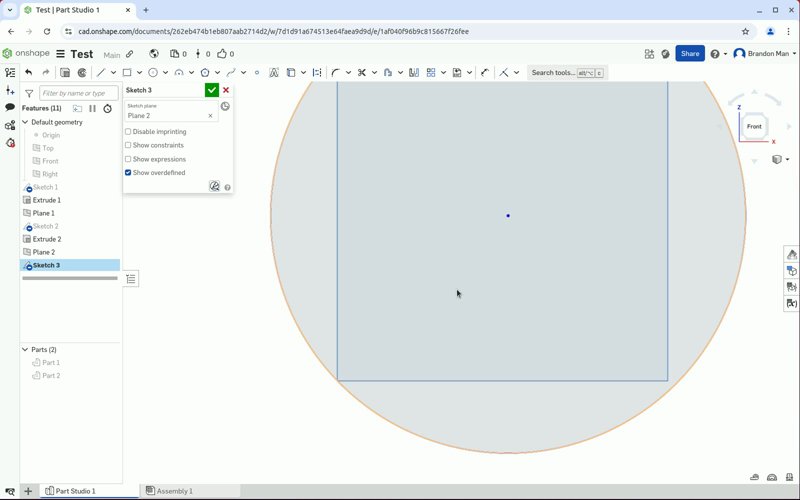
click(457, 289)
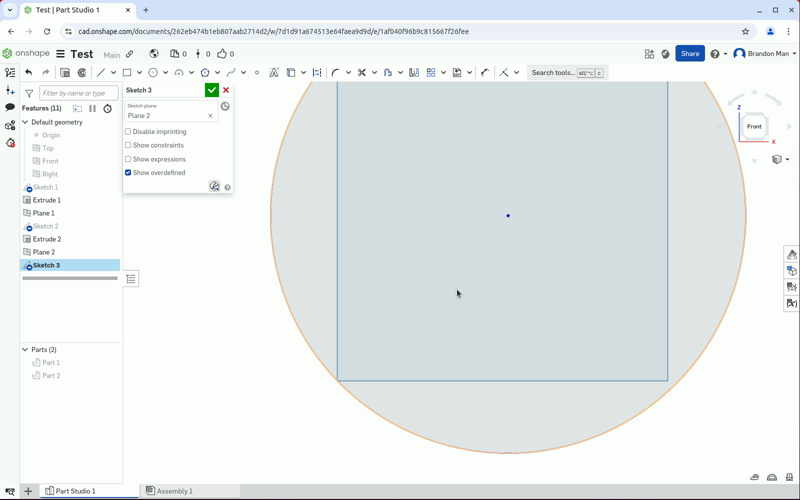
scroll(-6)
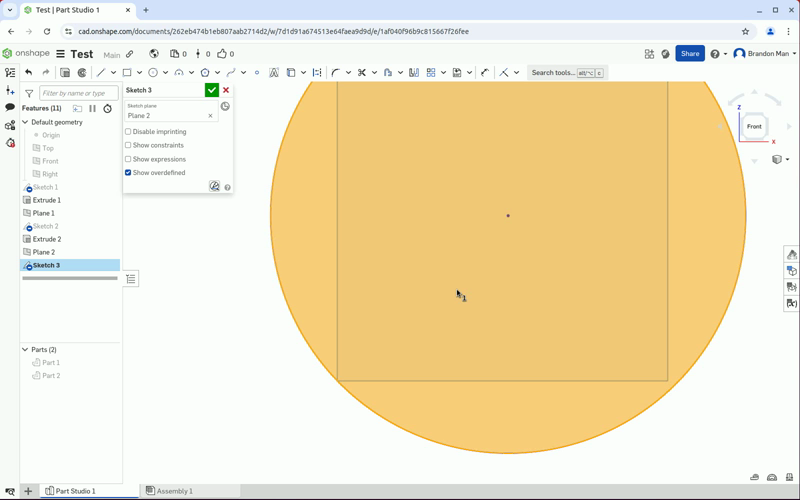
scroll(-6)
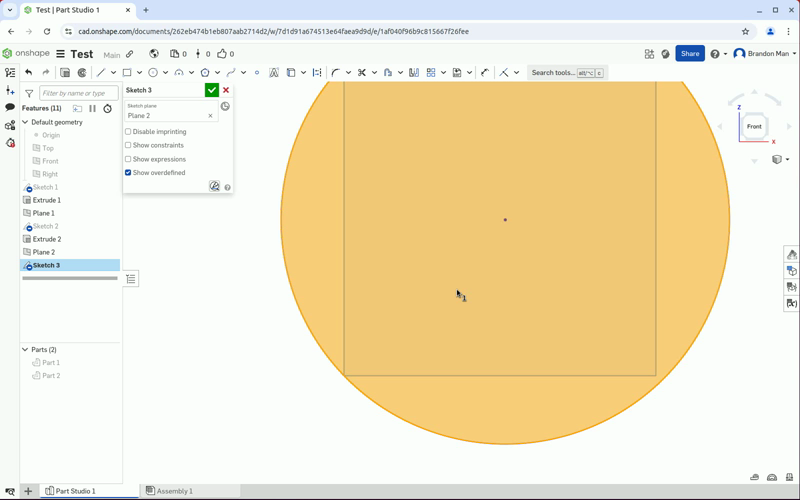
scroll(-6)
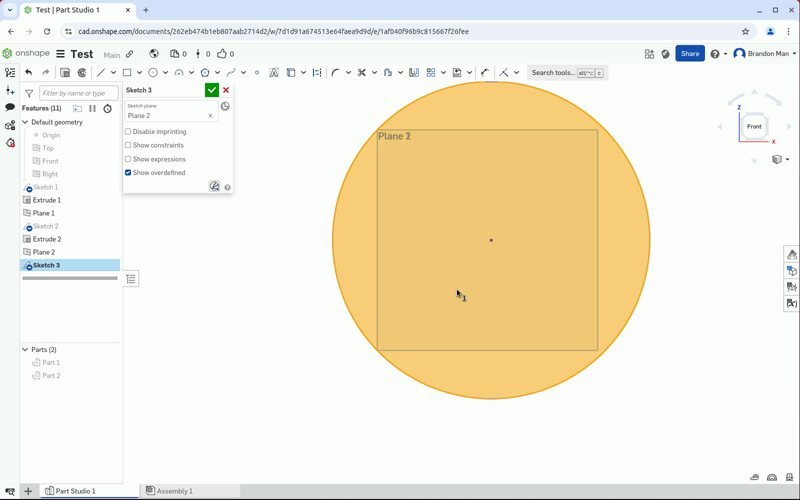
scroll(-6)
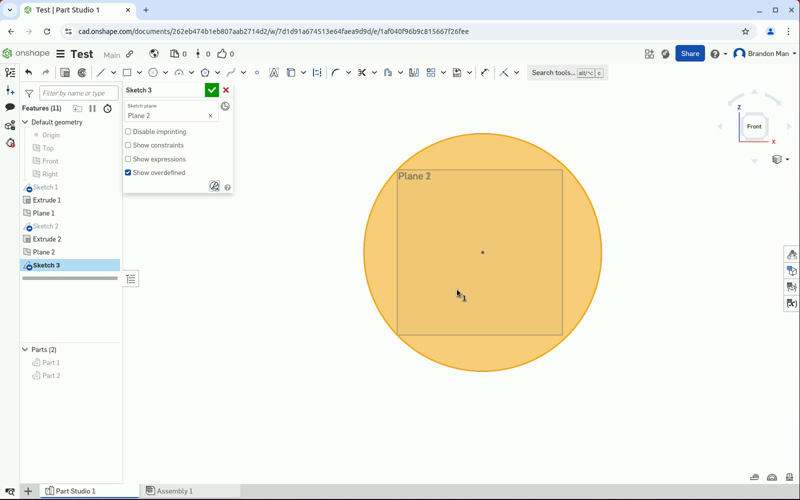
scroll(-6)
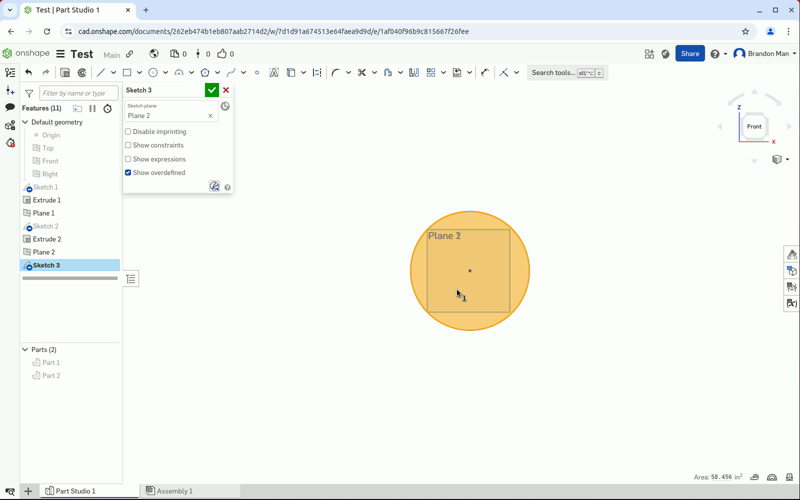
scroll(-6)
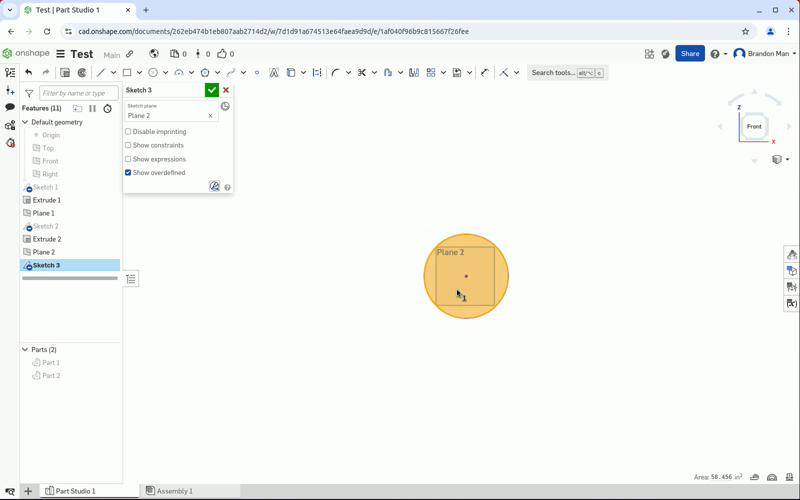
scroll(-6)
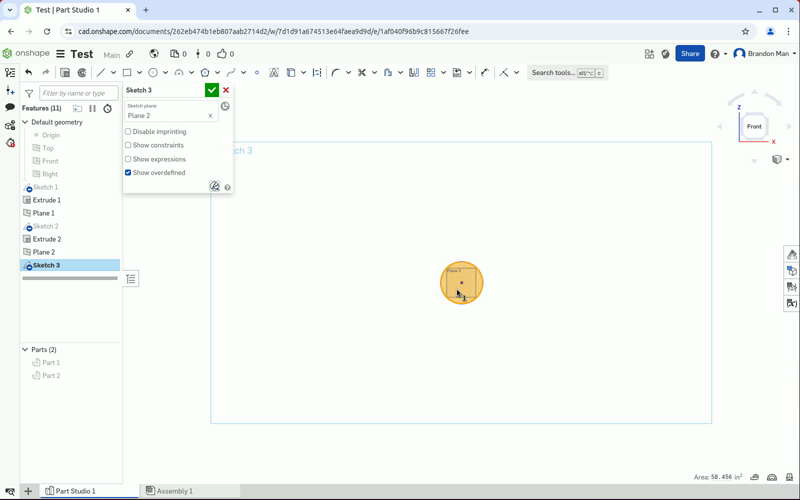
mouse_move(73, 352)
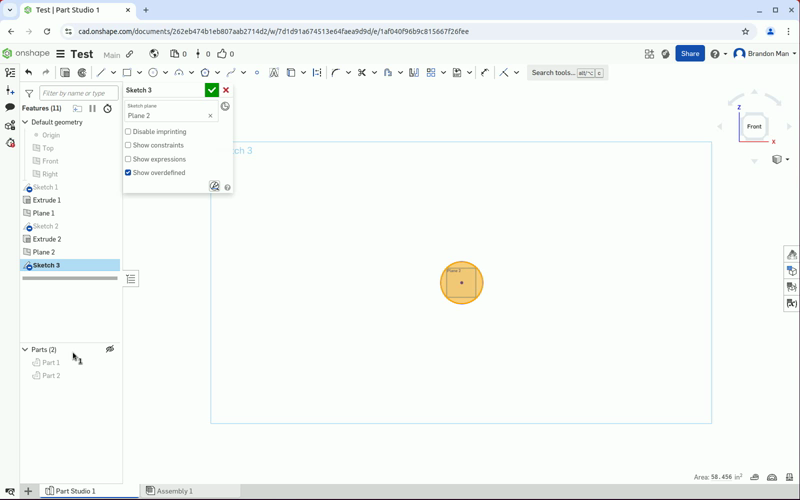
key(shift+y)
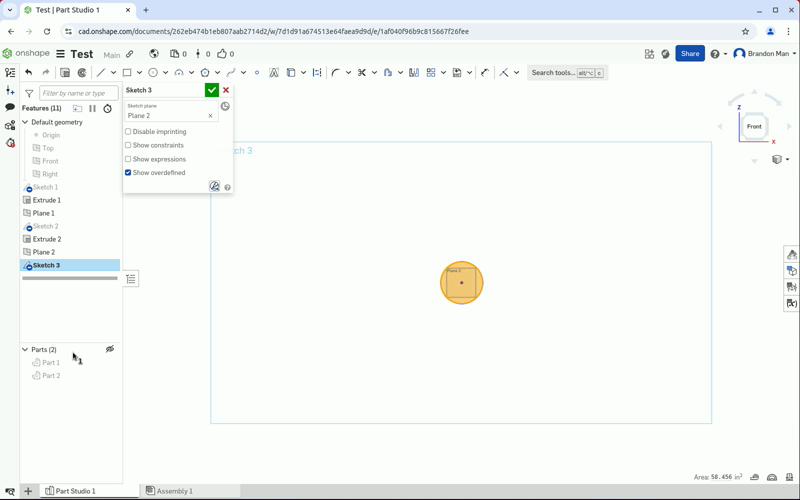
key(shift+e)
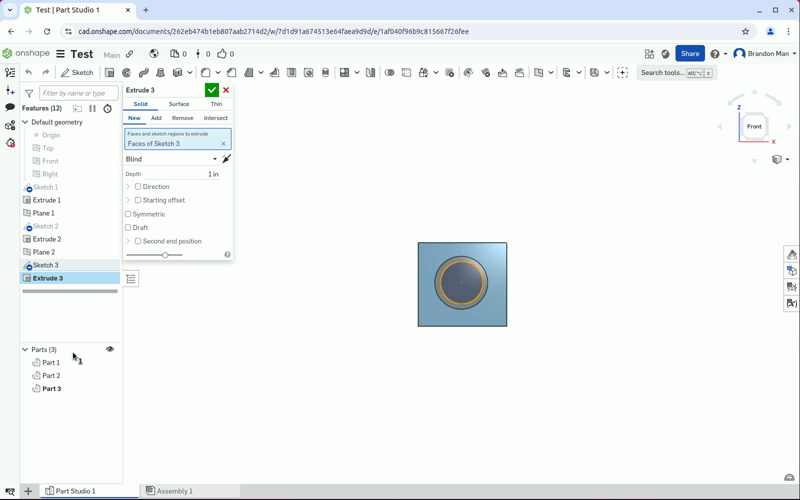
mouse_move(143, 106)
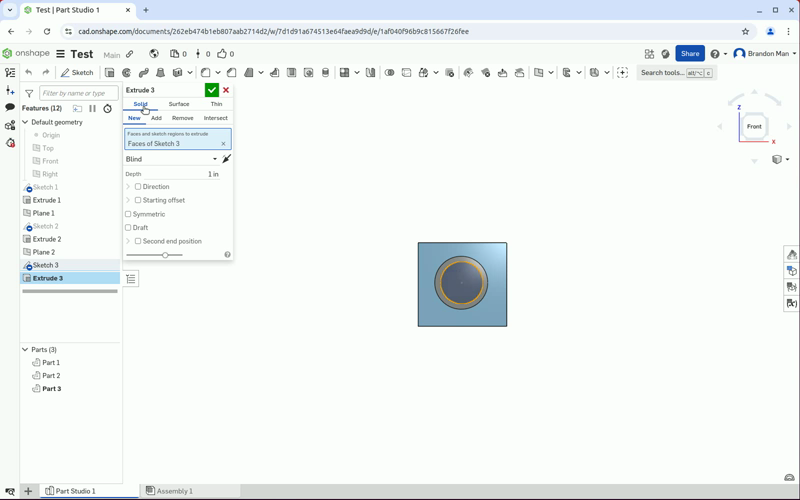
click(143, 106)
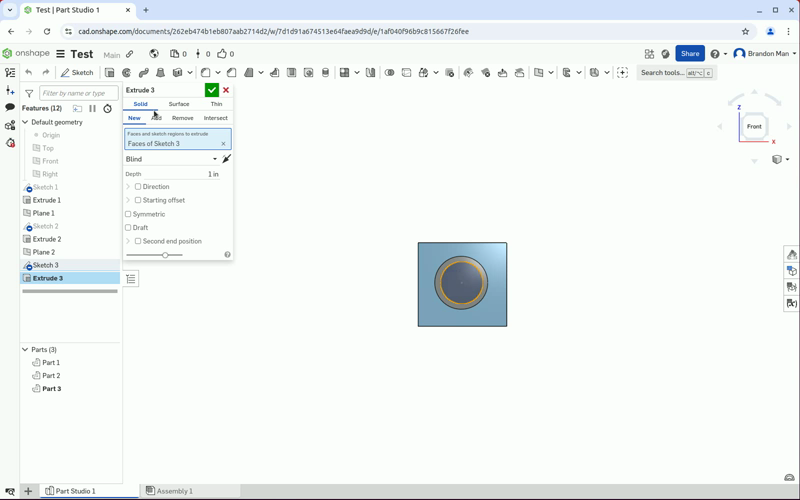
mouse_move(186, 120)
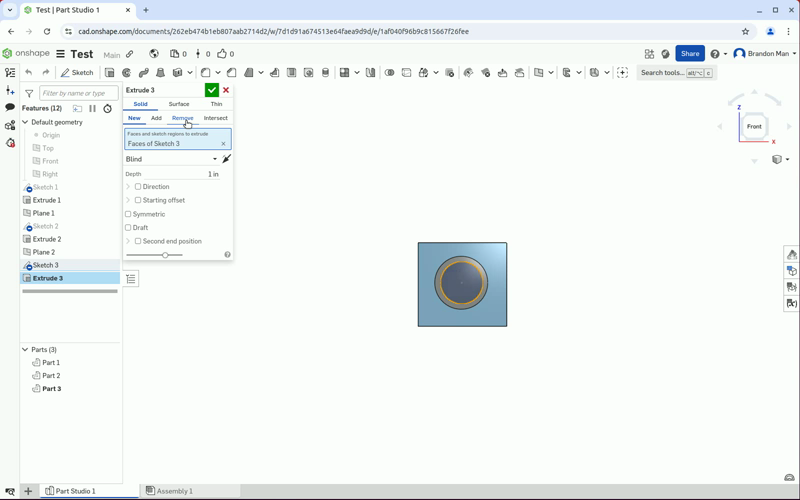
click(186, 120)
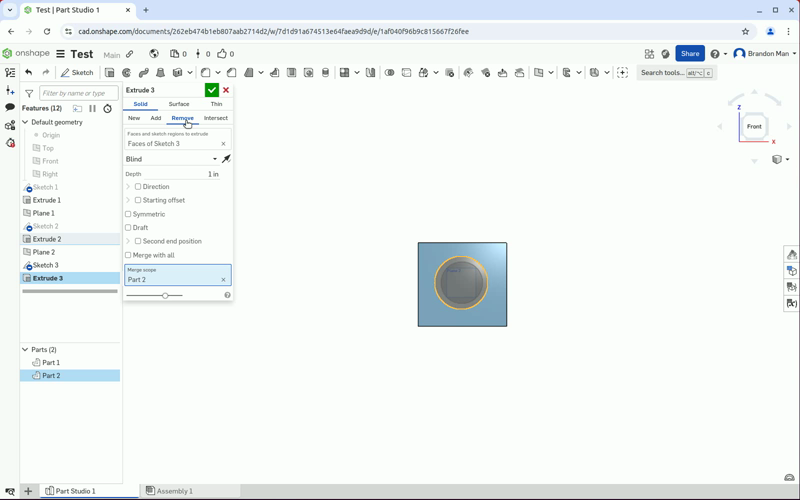
key(tab, 4)
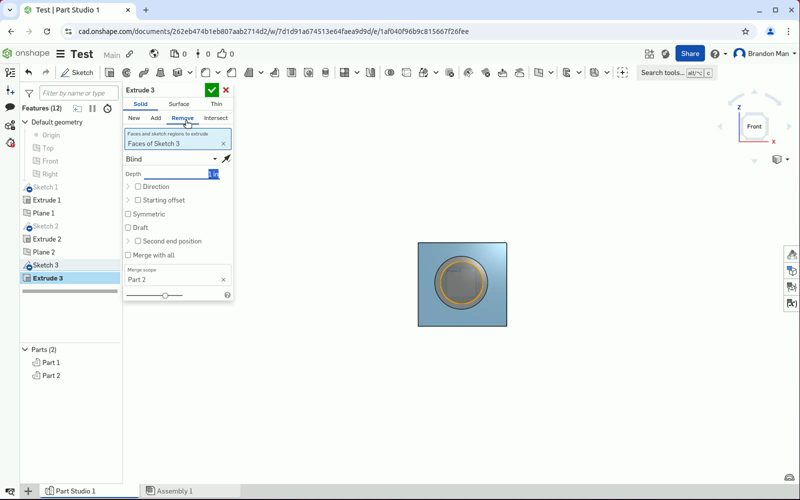
text(30.811)
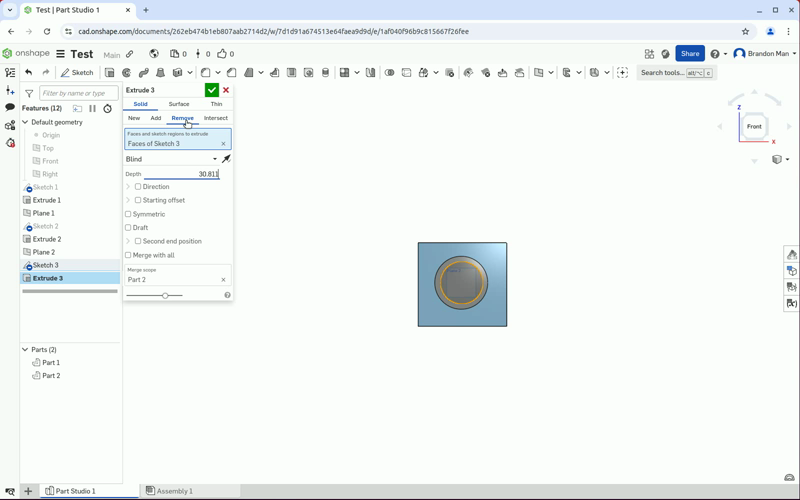
key(tab, 6)
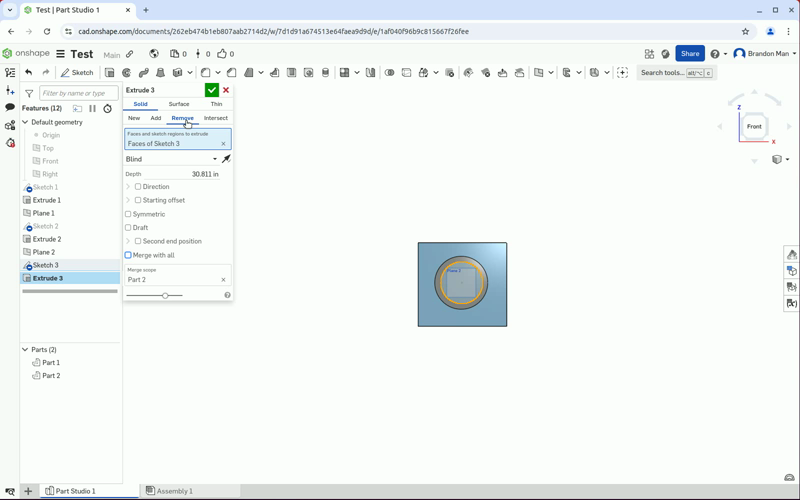
key(space)
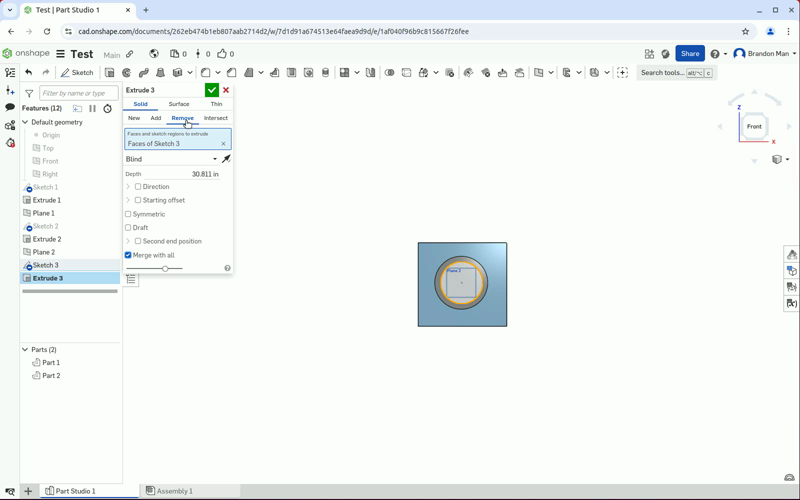
key(enter)
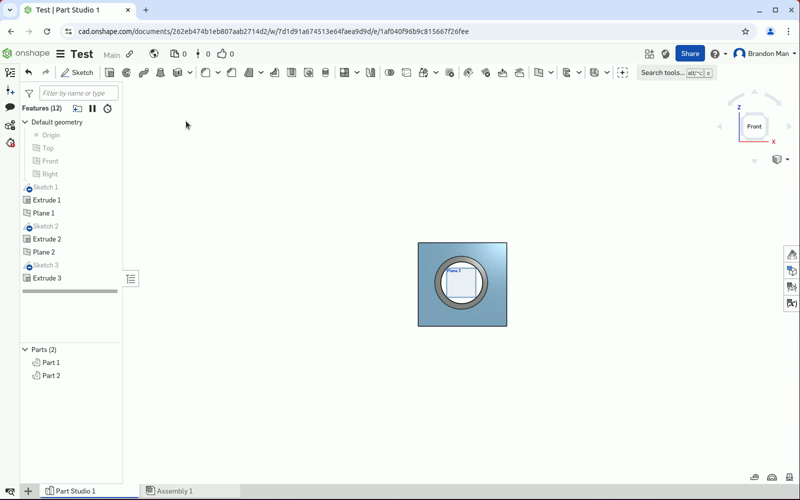
key(shift+h)
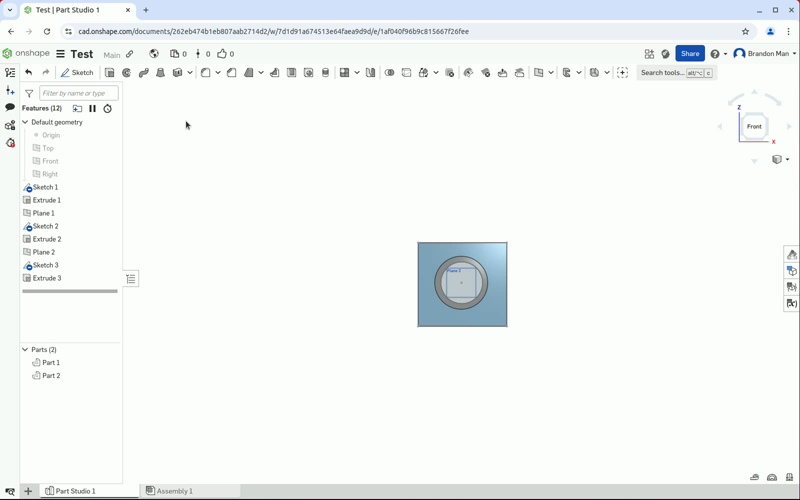
key(shift+h)
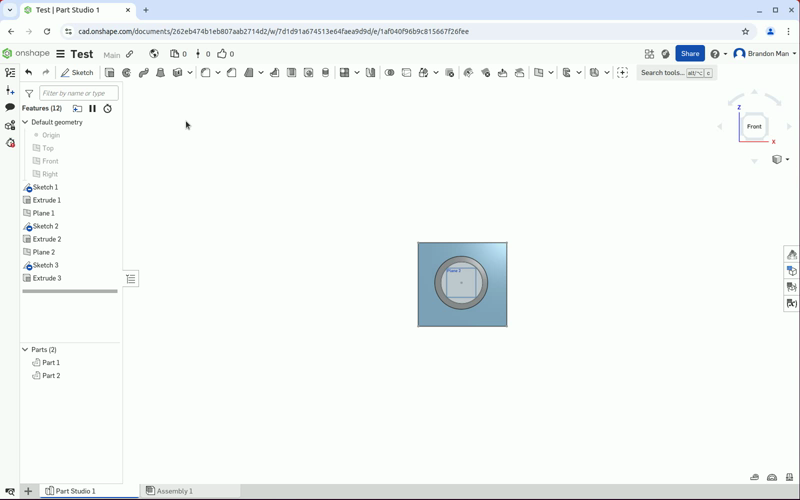
key(shift+7)
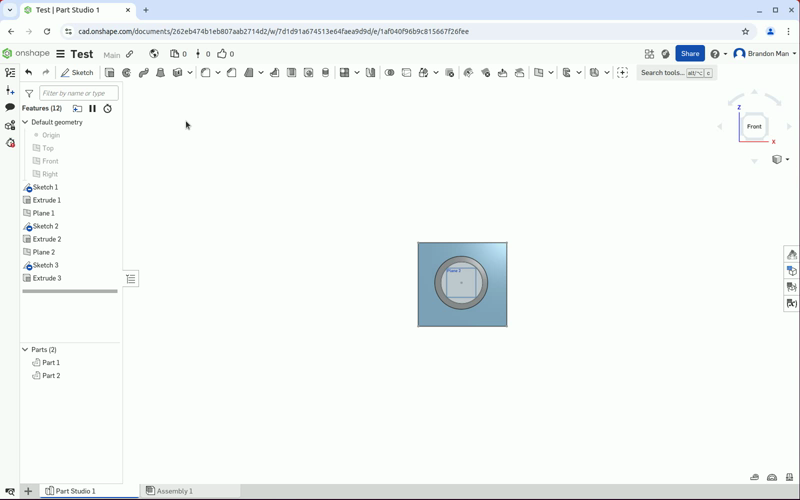
key(left, 2)
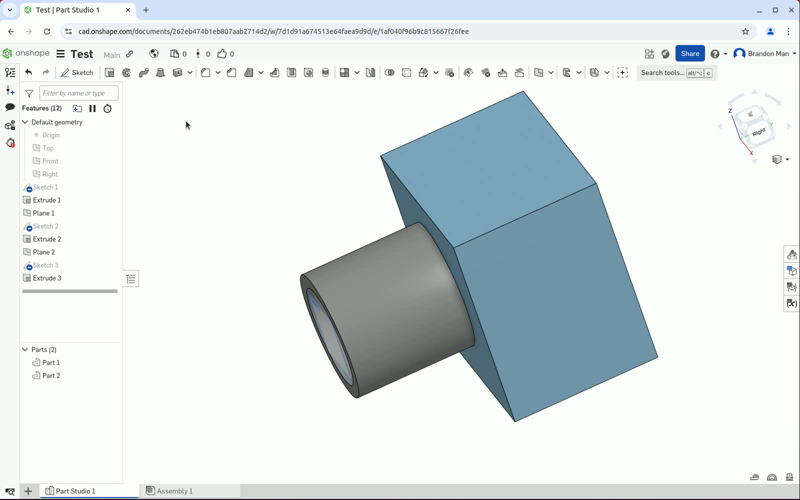
key(down, 2)
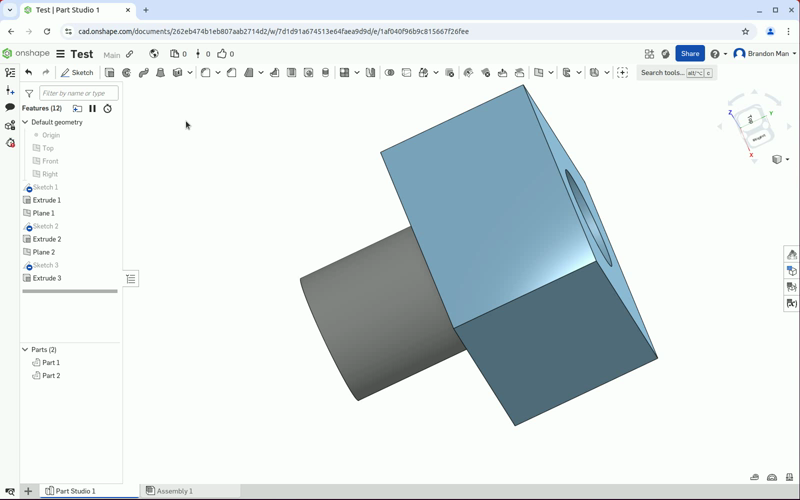
key(up, 2)
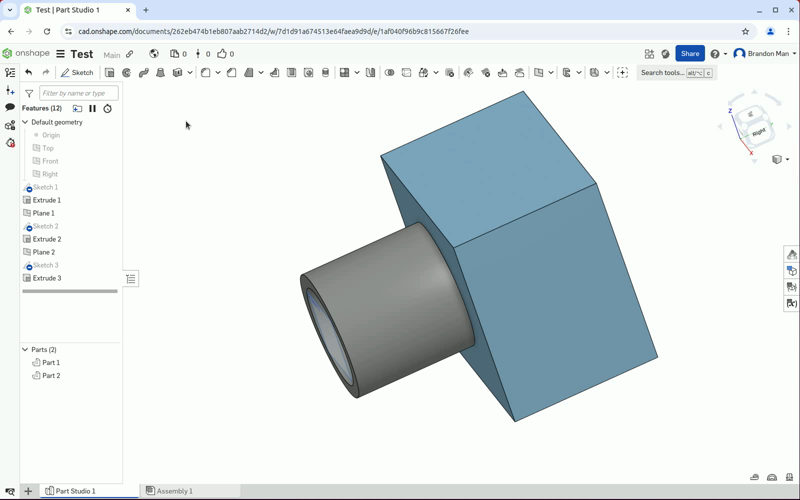
key(right, 2)
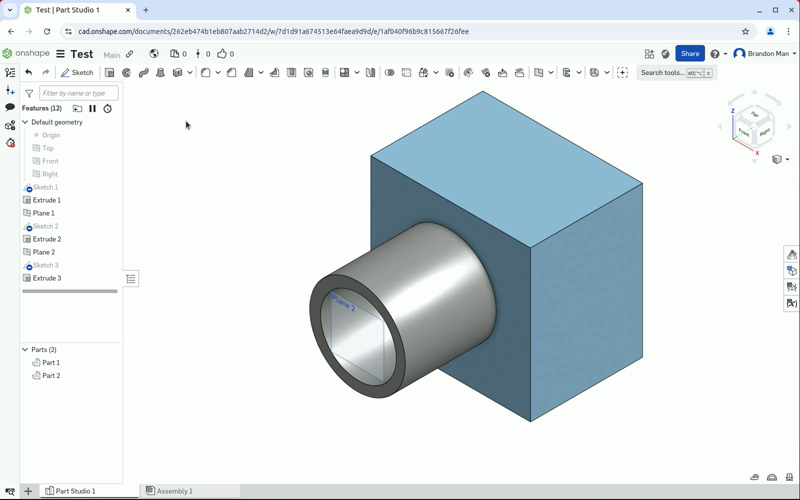
mouse_move(73, 189)
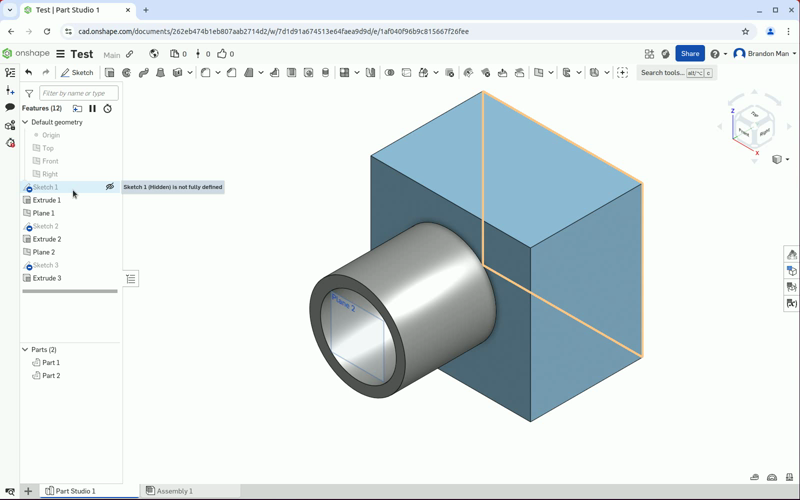
click(73, 189)